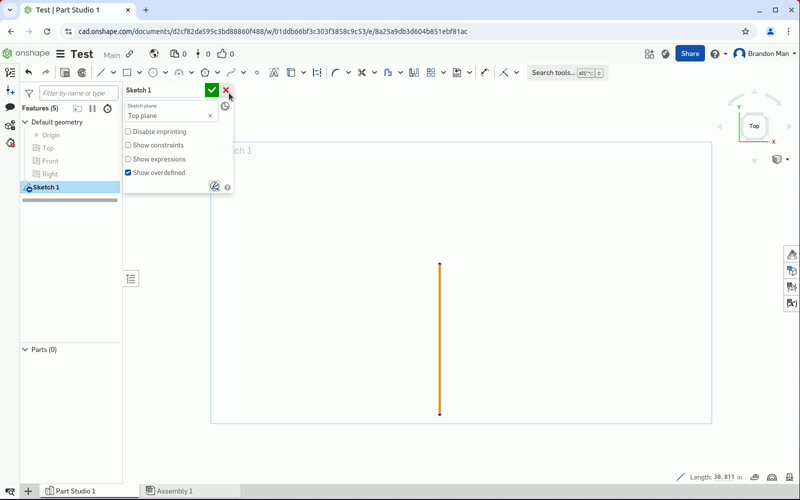
key(shift+h)
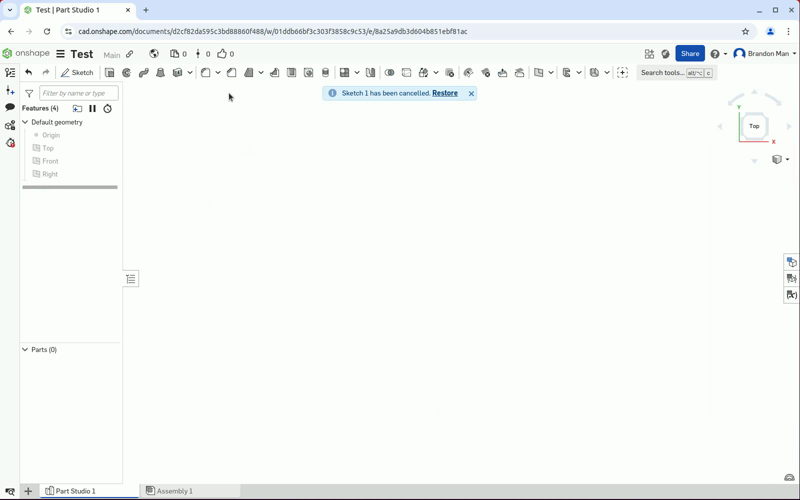
mouse_move(73, 352)
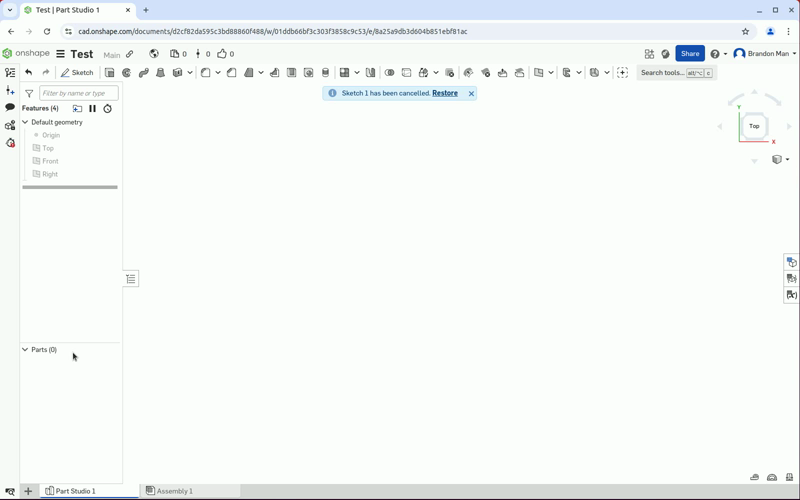
key(y)
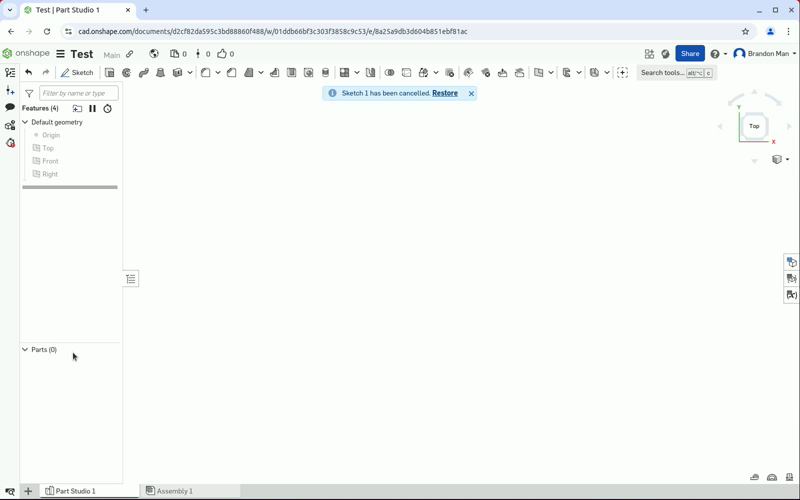
key(shift+p)
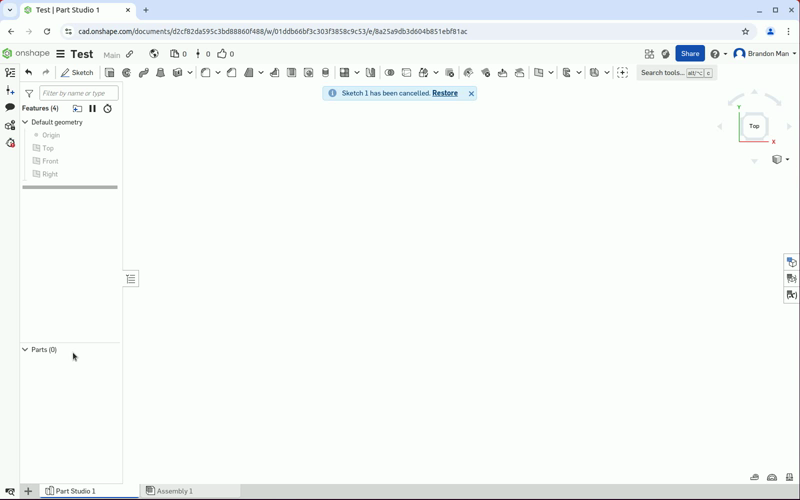
key(space)
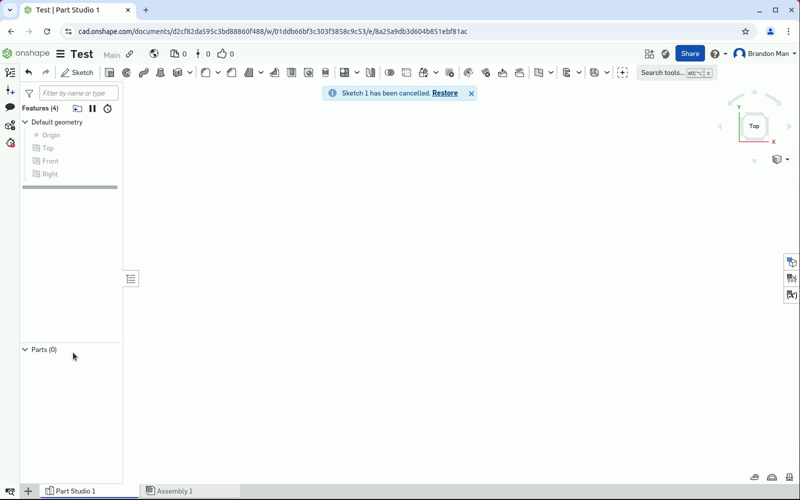
key_down(shift)
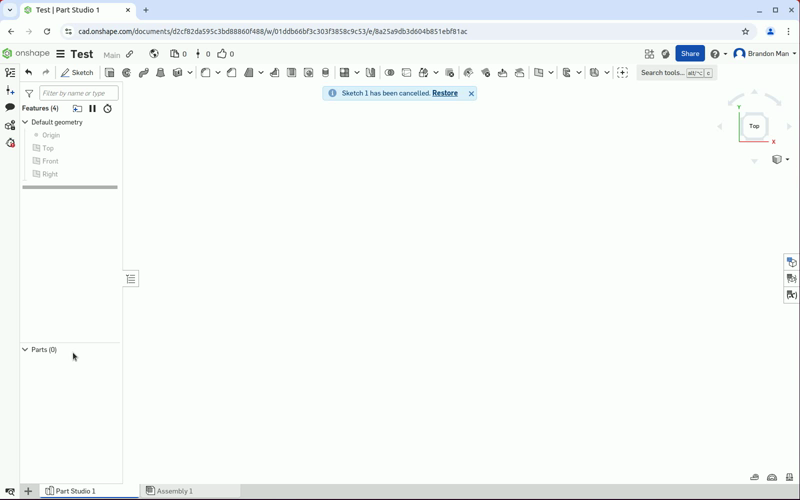
key(up)
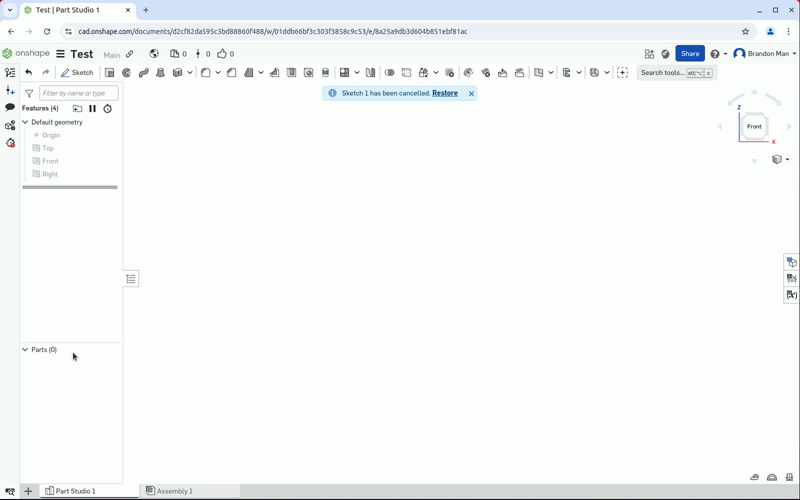
key_up(shift)
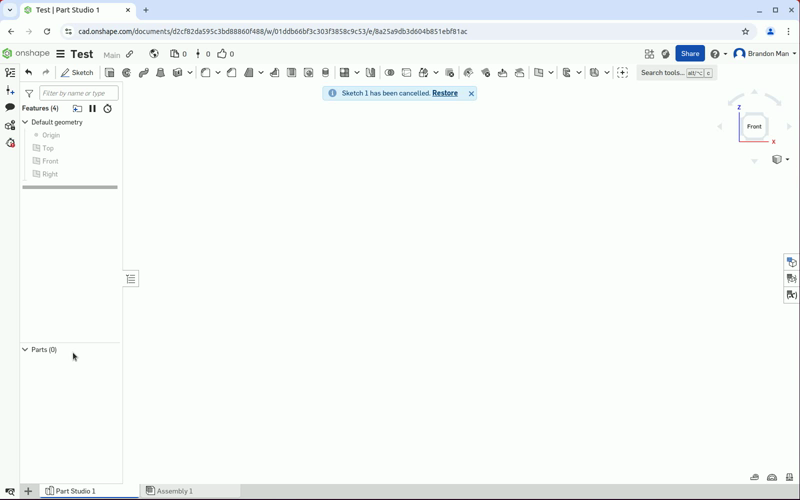
mouse_move(73, 352)
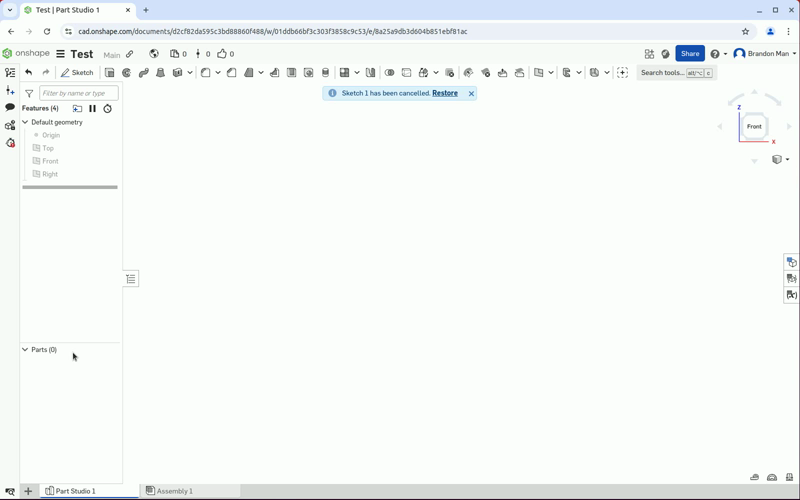
key(shift+y)
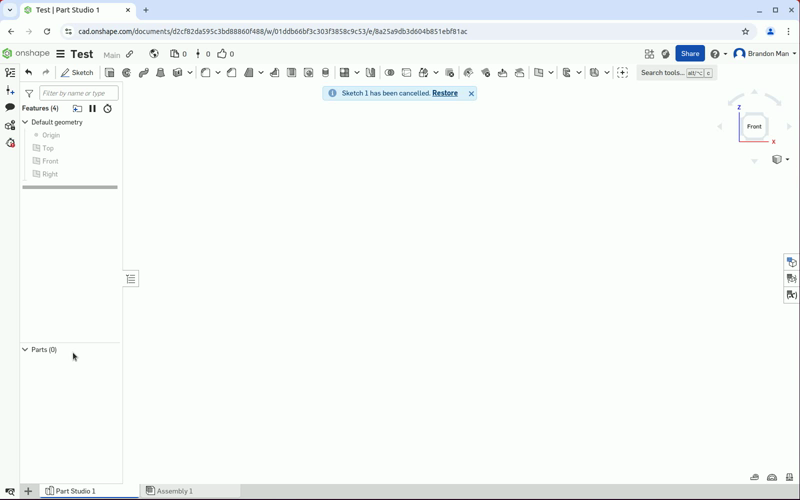
key(shift+s)
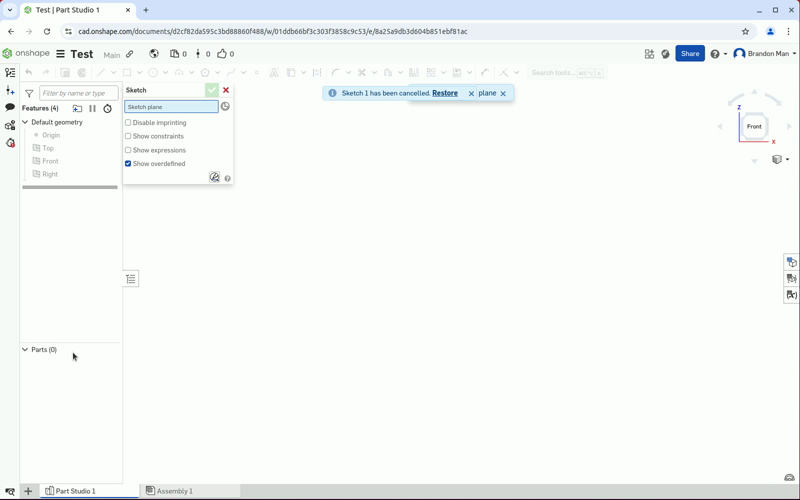
mouse_move(73, 163)
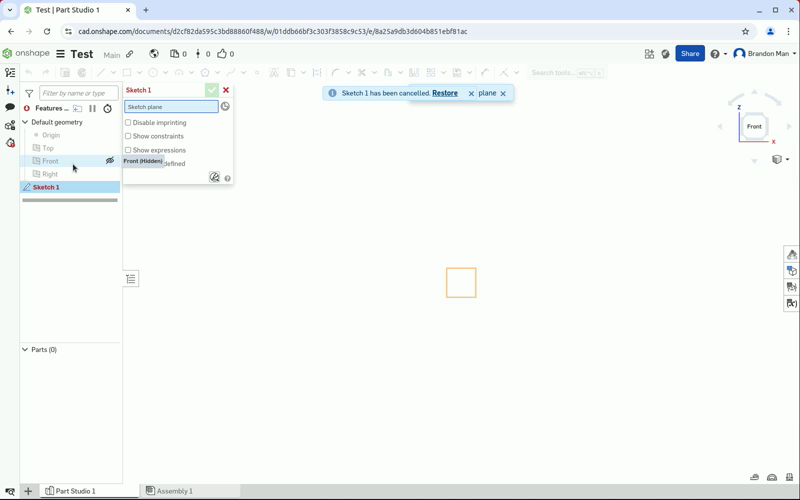
click(73, 163)
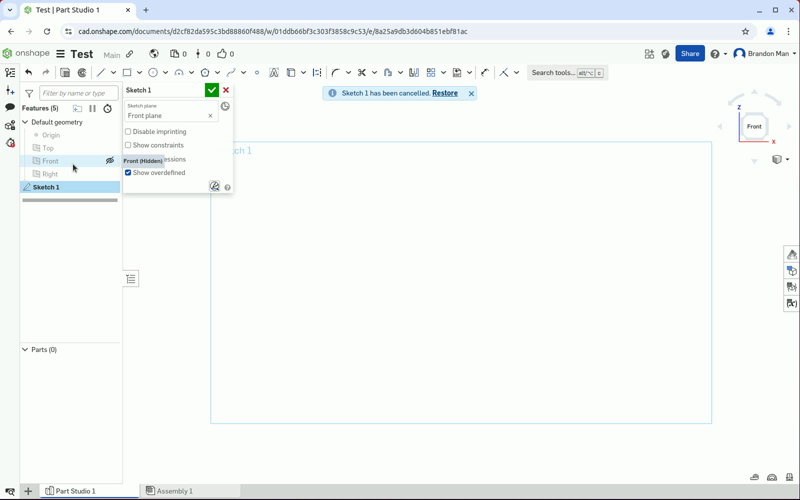
mouse_move(73, 352)
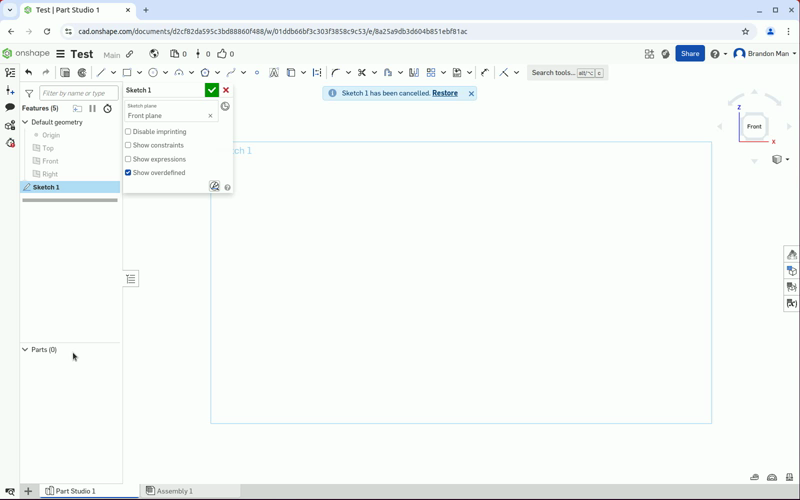
key(y)
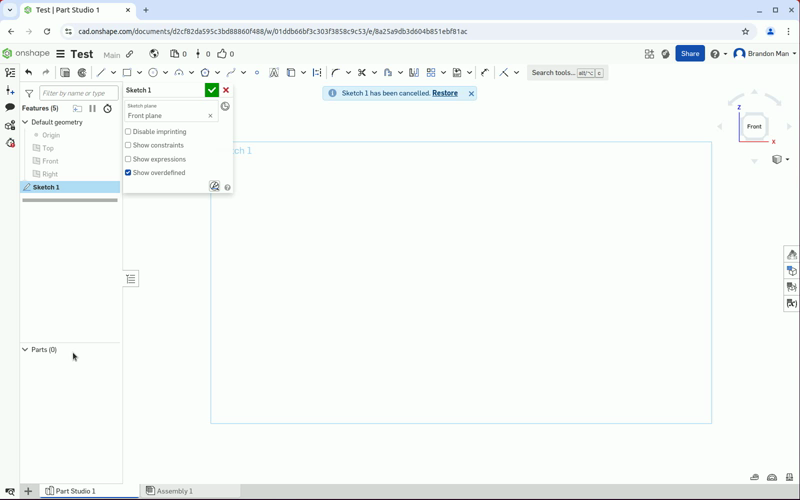
key(l)
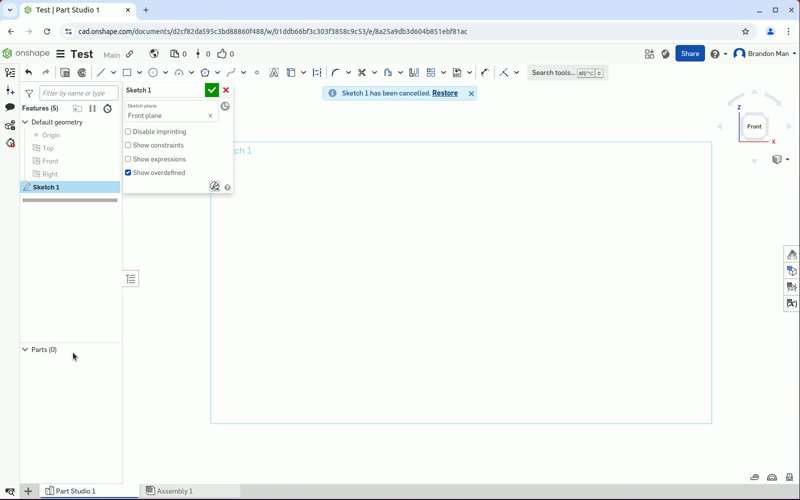
key_down(shift)
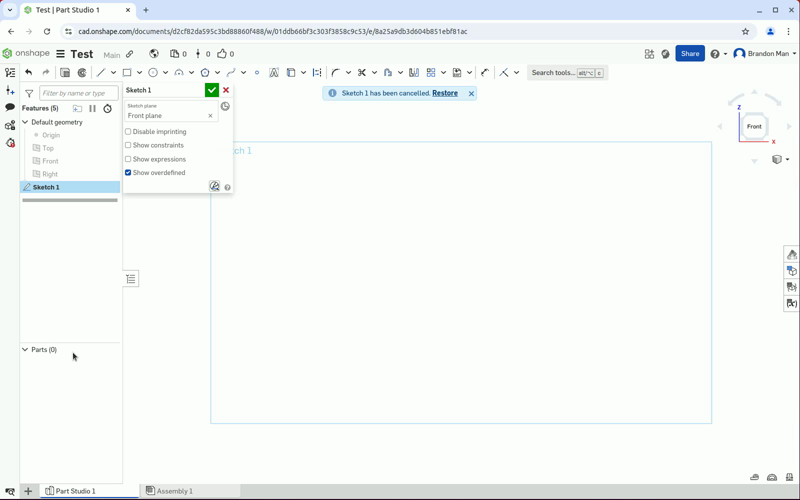
mouse_move(418, 288)
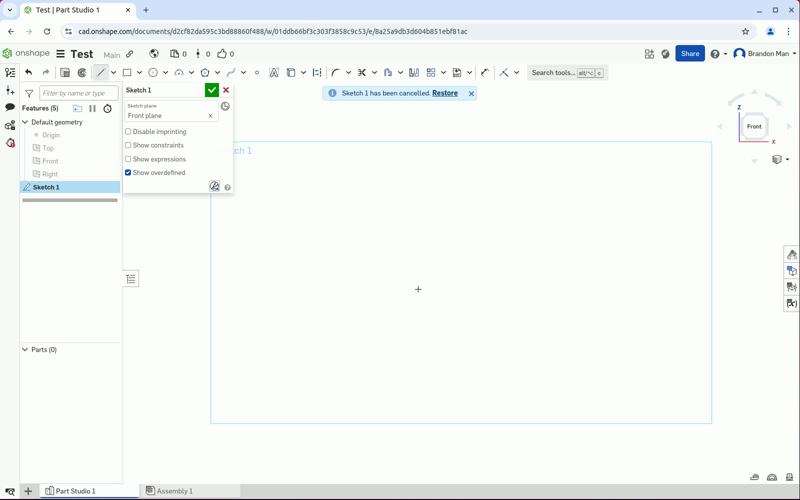
click(418, 288)
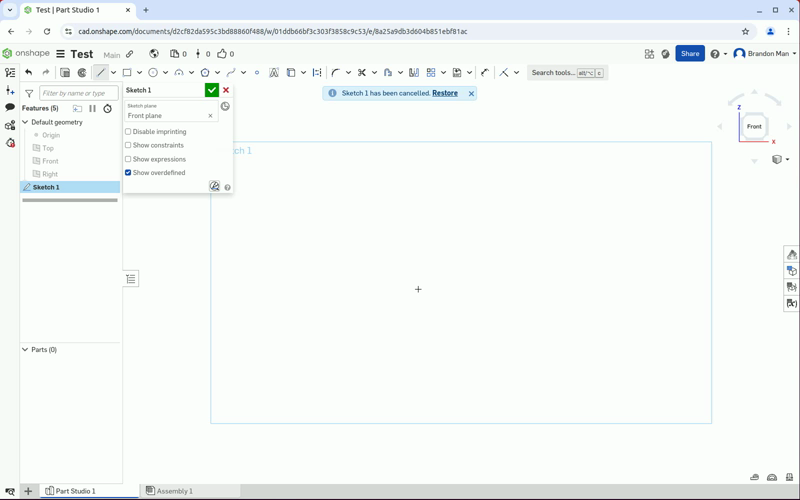
key_up(shift)
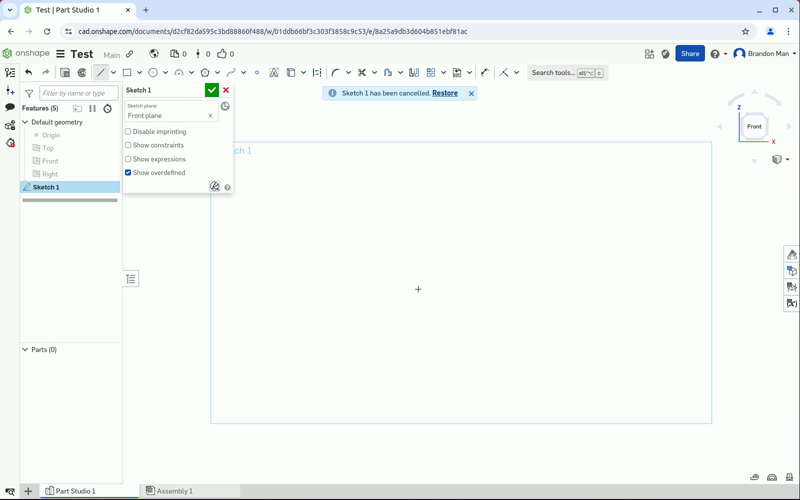
key_down(shift)
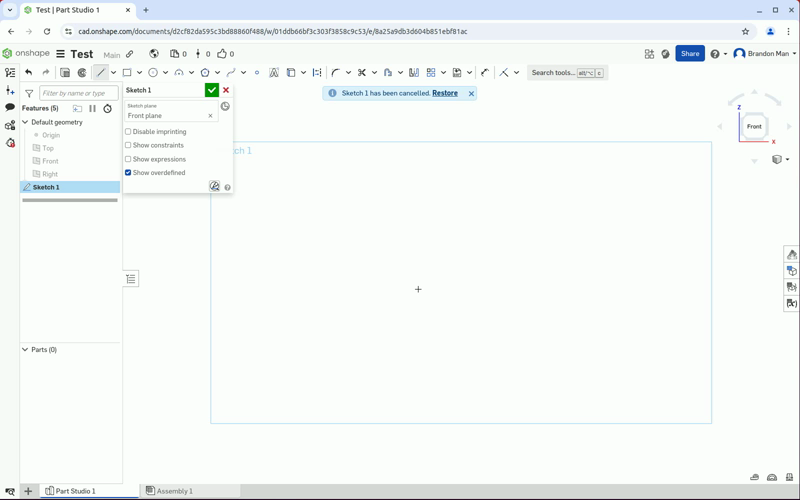
mouse_move(547, 288)
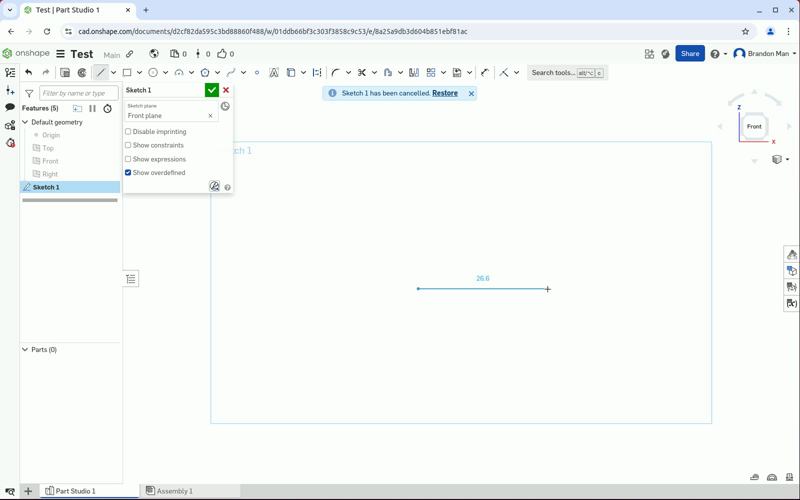
click(547, 288)
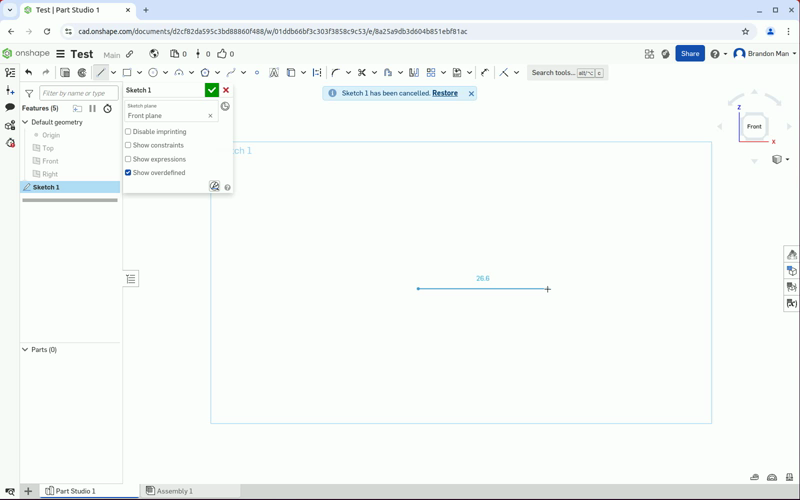
key_up(shift)
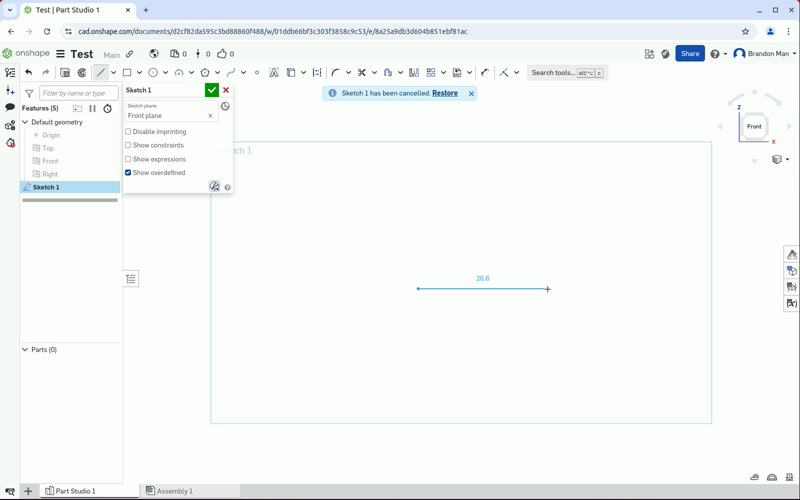
key_down(shift)
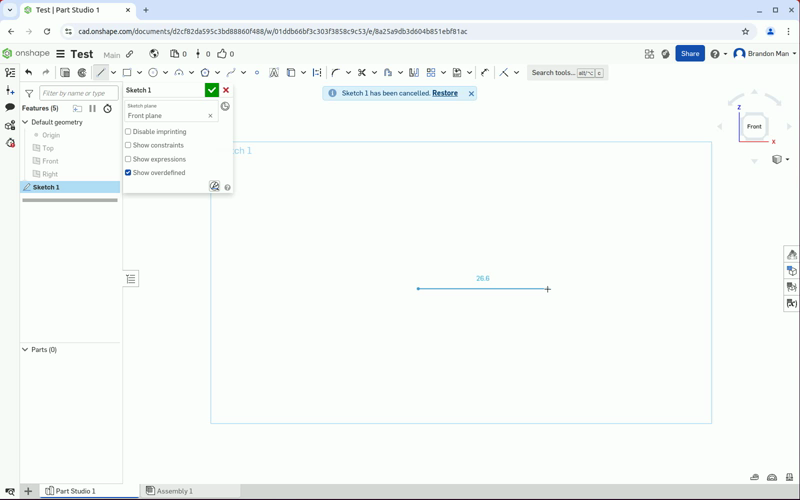
mouse_move(547, 169)
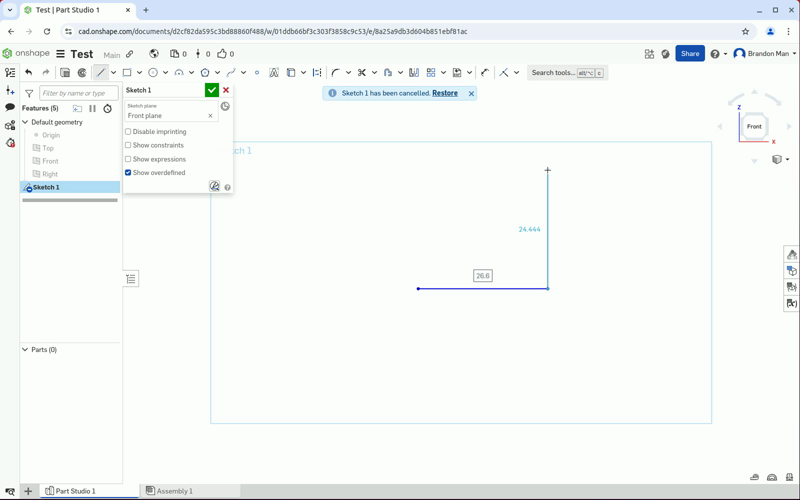
click(547, 169)
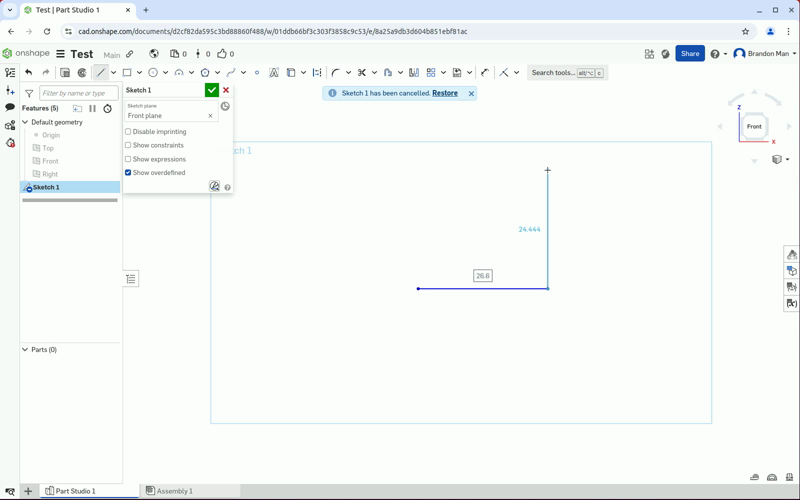
key_up(shift)
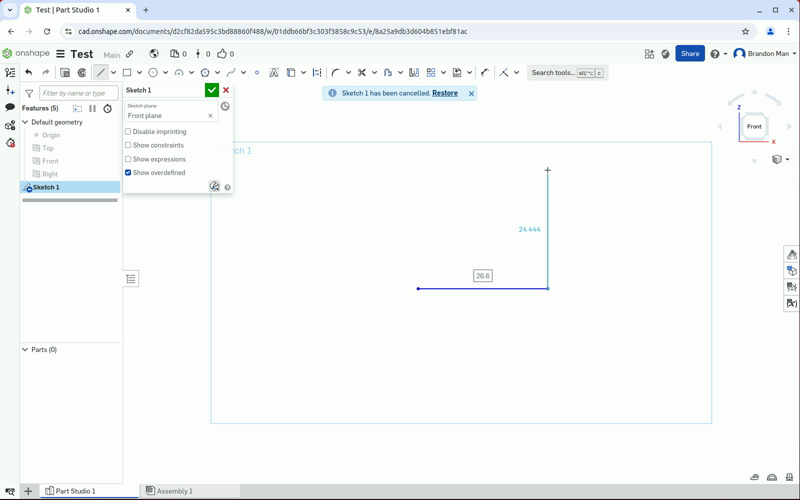
key_down(shift)
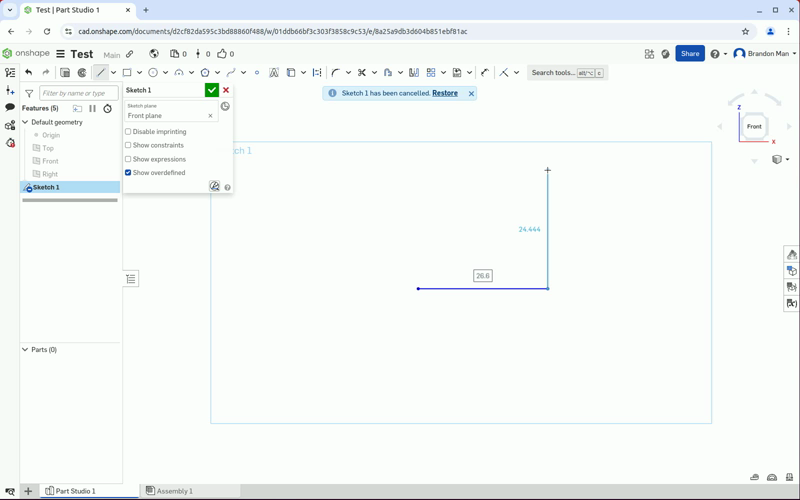
mouse_move(418, 169)
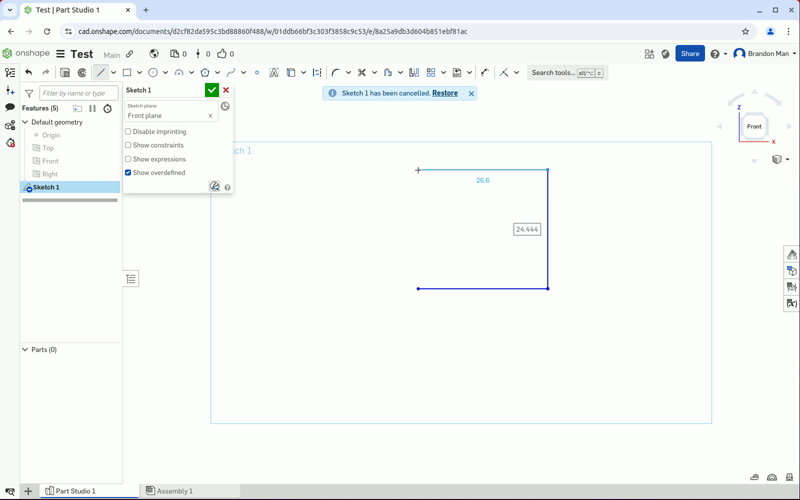
click(418, 169)
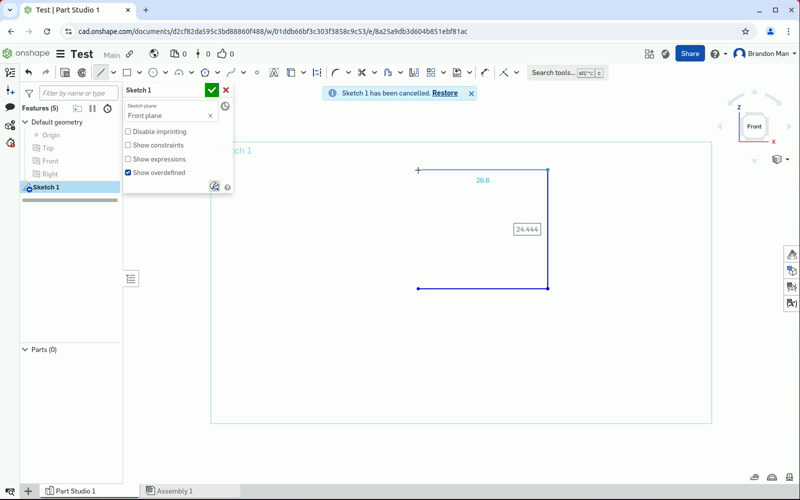
key_up(shift)
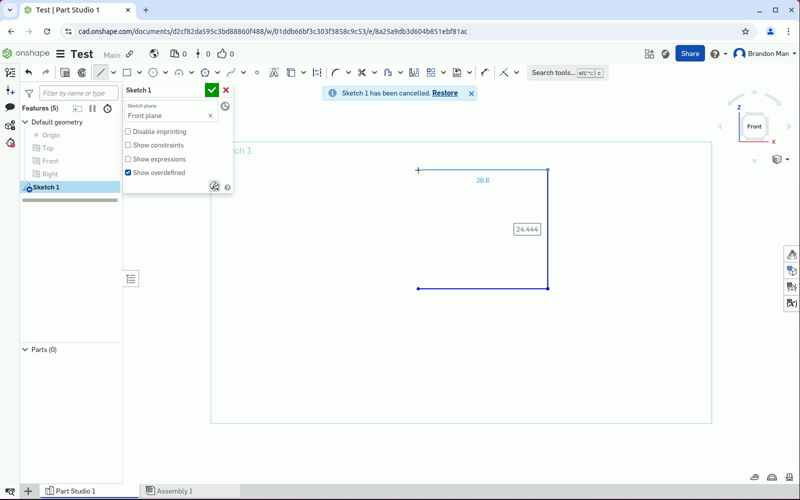
key_down(shift)
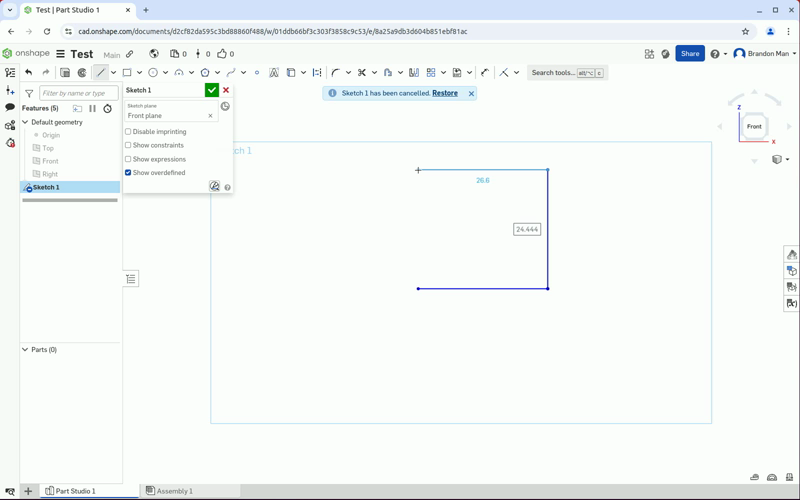
mouse_move(418, 288)
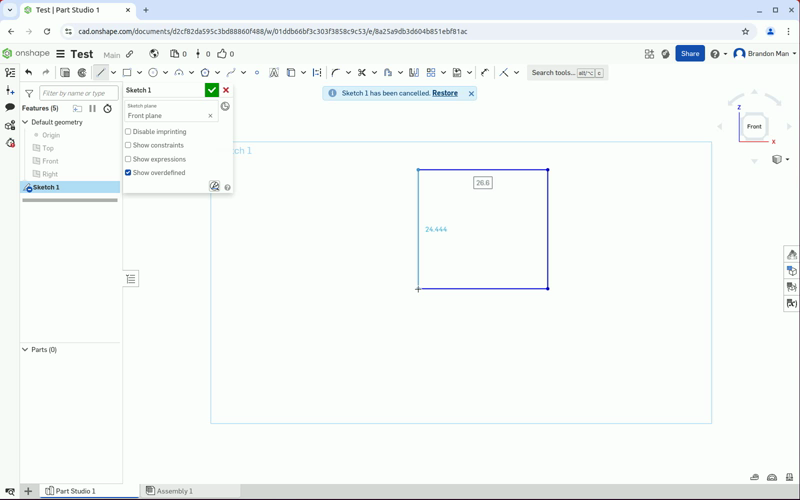
key_up(shift)
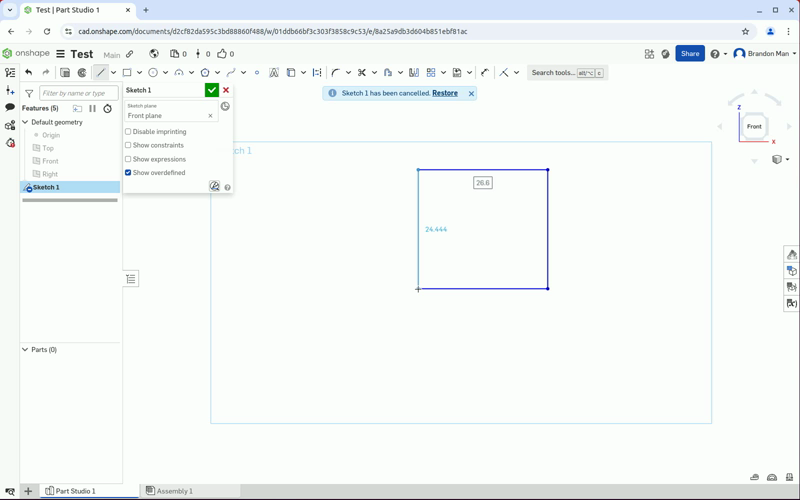
click(418, 288)
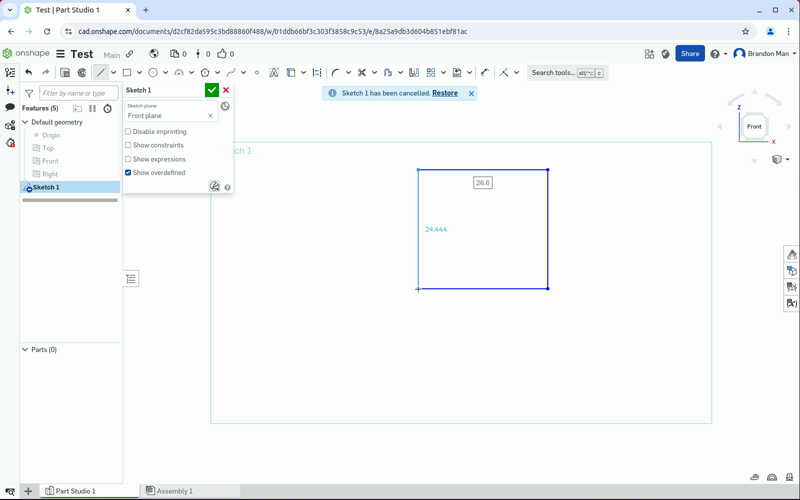
key(esc)
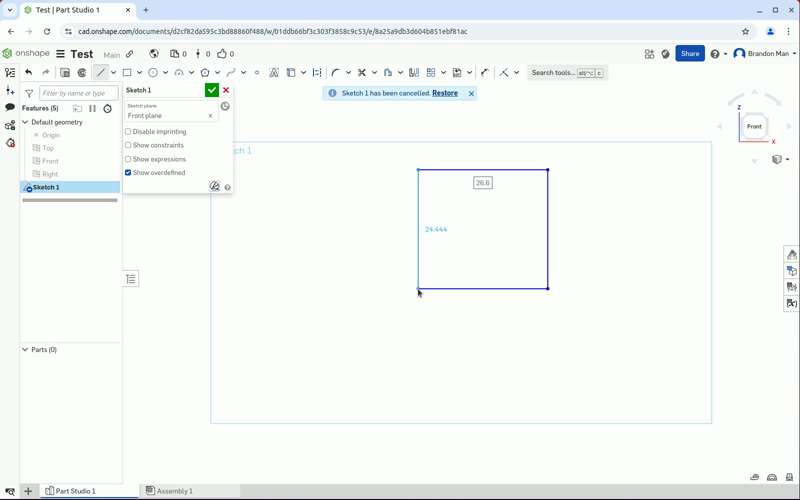
mouse_move(505, 265)
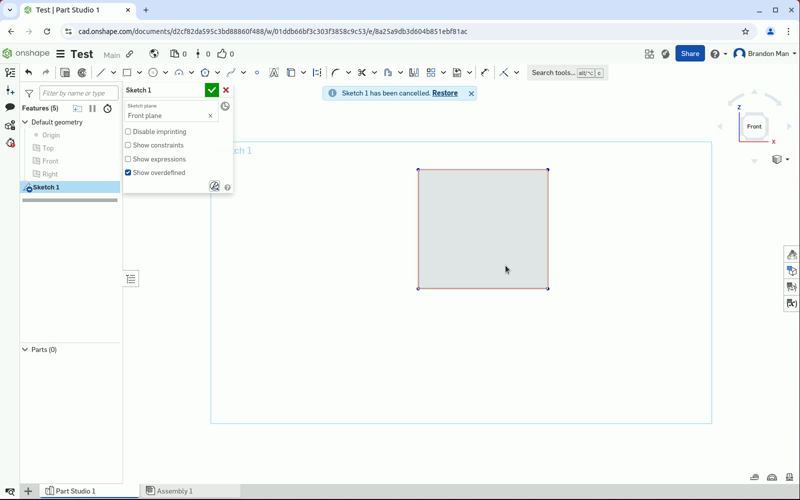
click(505, 265)
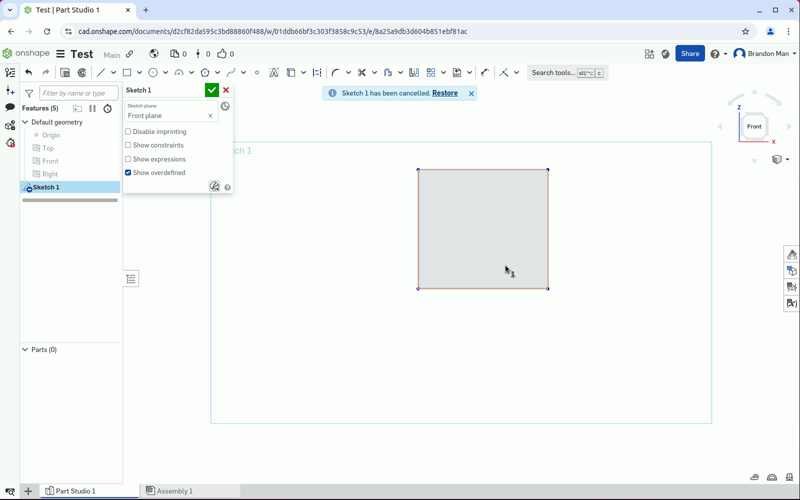
mouse_move(73, 352)
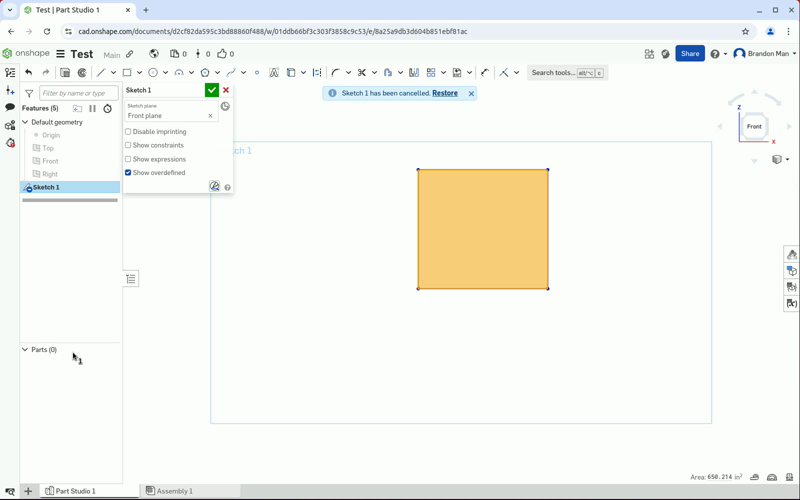
key(shift+y)
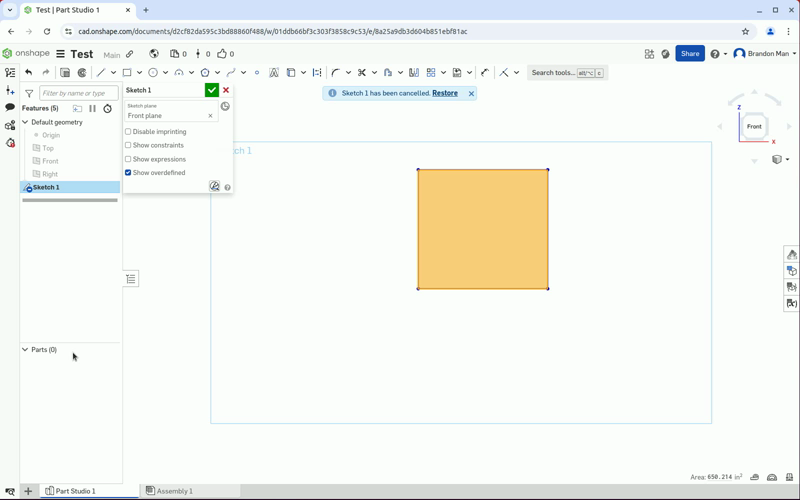
key(shift+e)
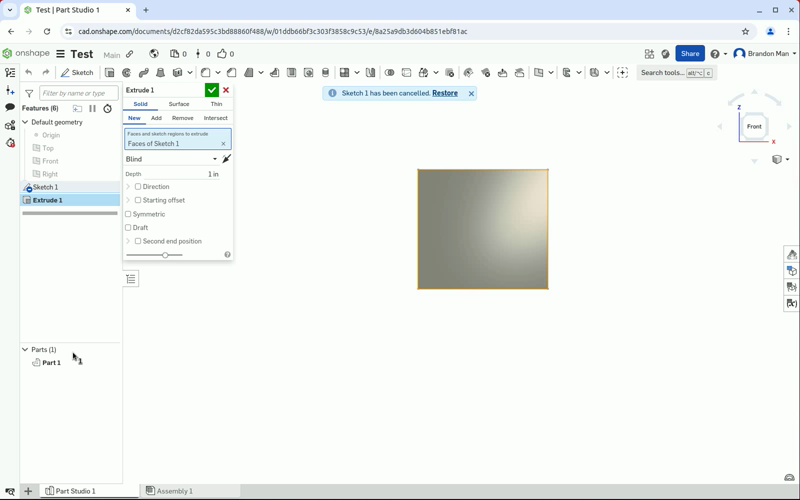
mouse_move(143, 106)
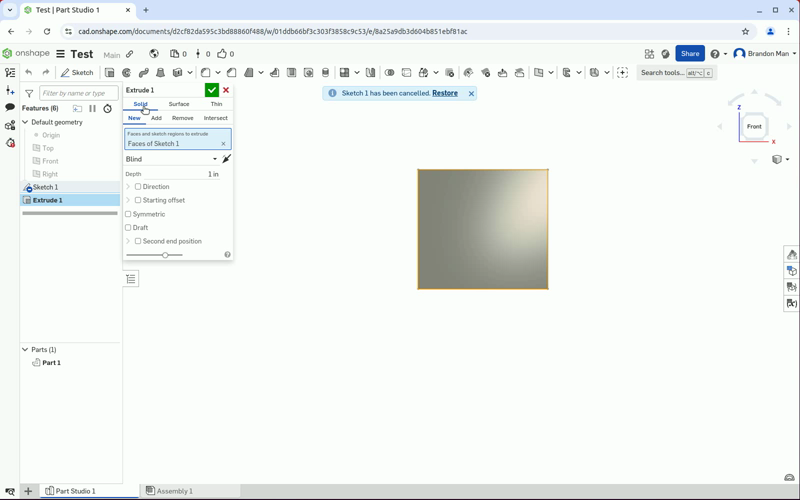
click(143, 106)
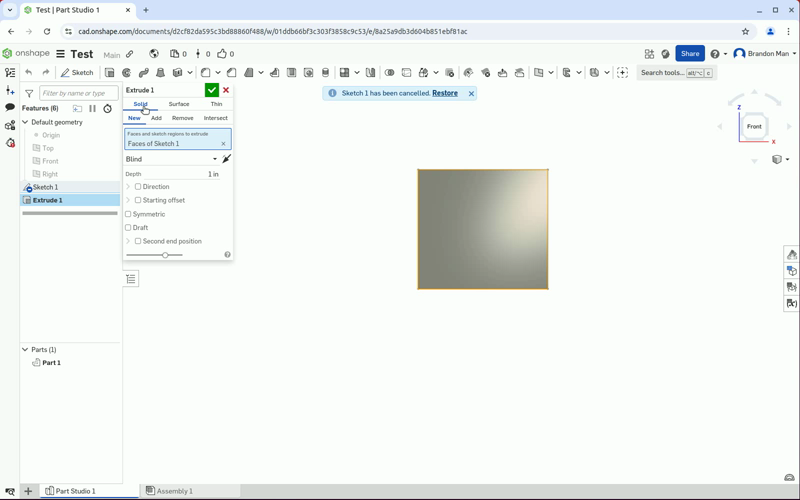
mouse_move(137, 120)
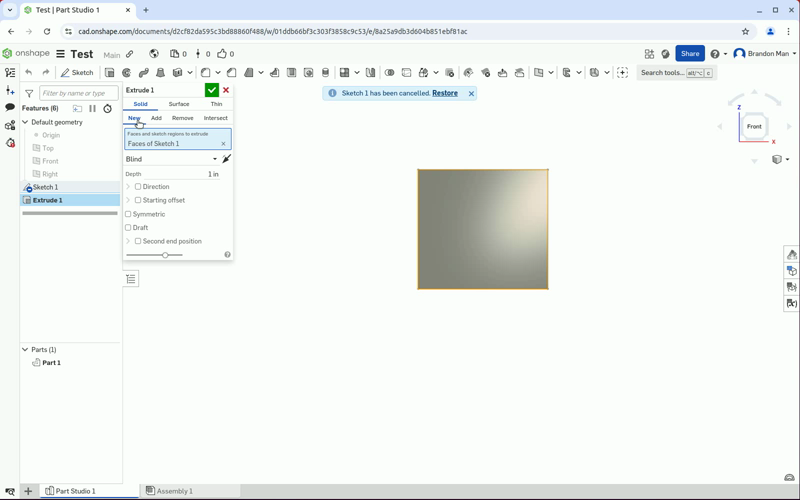
click(137, 120)
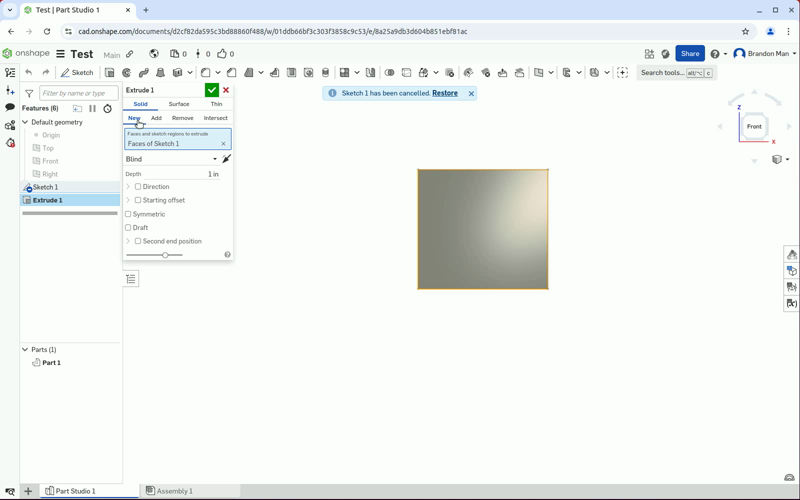
key(tab, 4)
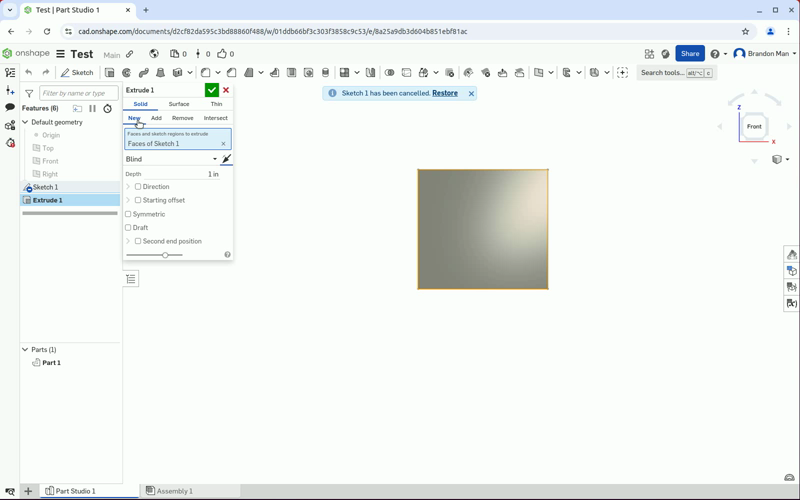
text(7.221)
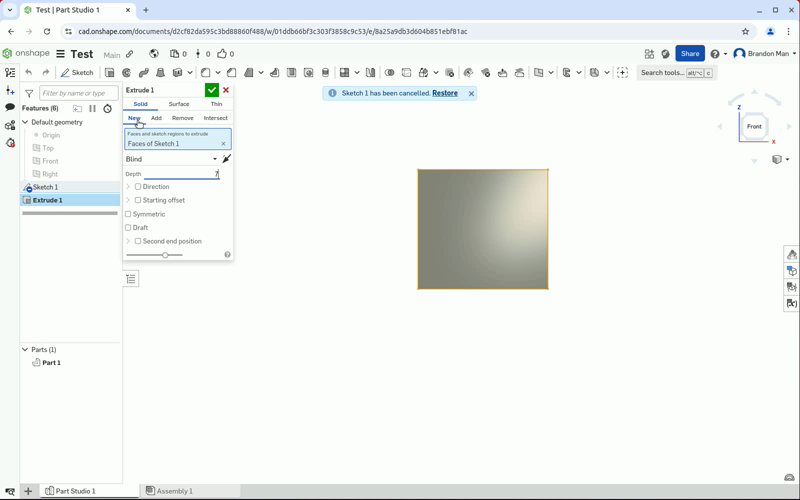
key(enter)
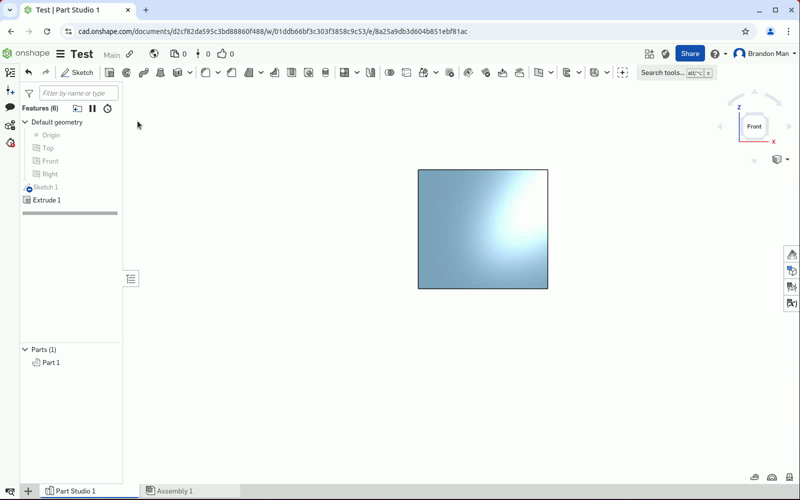
key(shift+h)
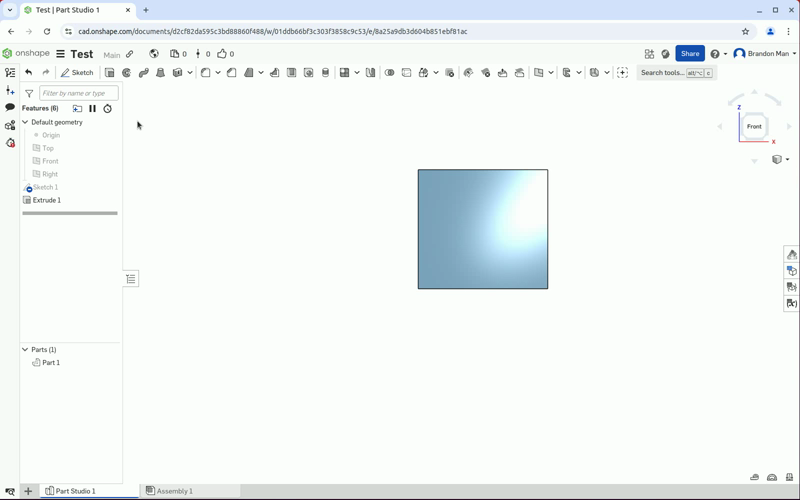
key(shift+h)
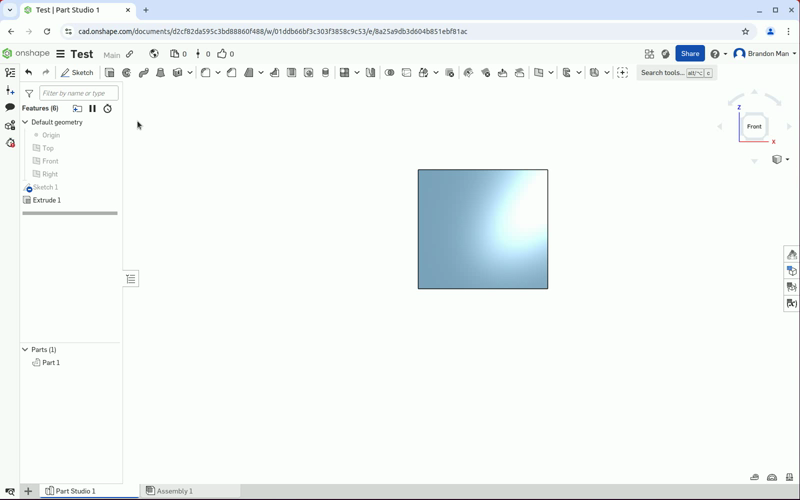
mouse_move(73, 189)
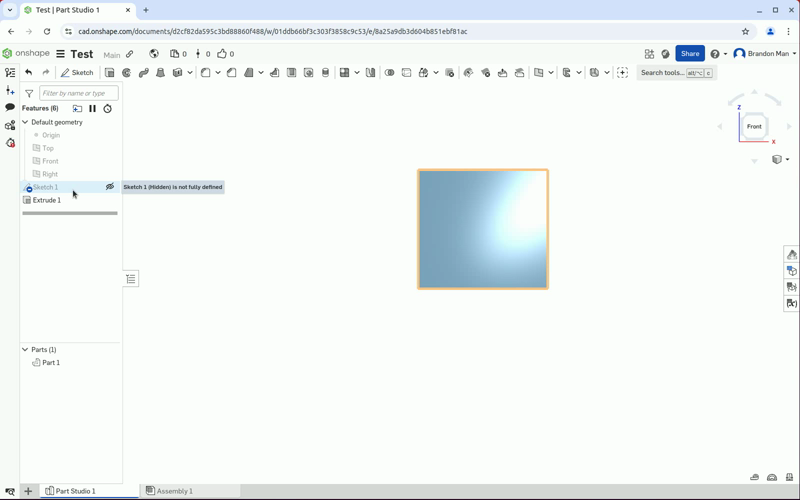
click(73, 189)
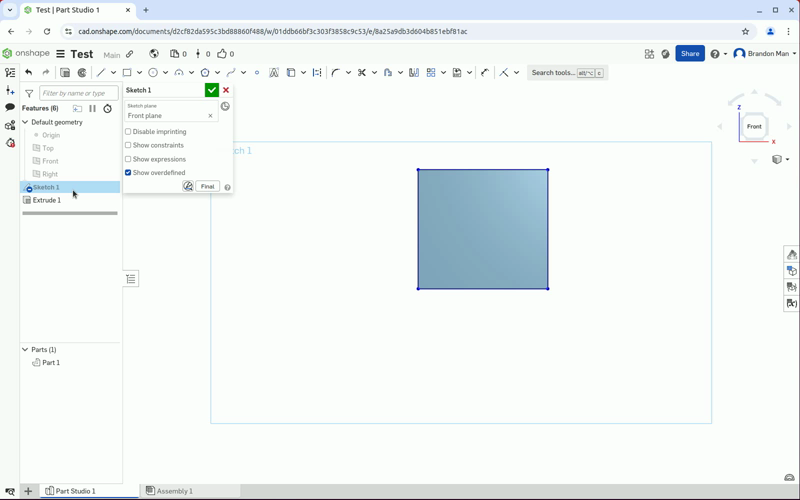
mouse_move(229, 92)
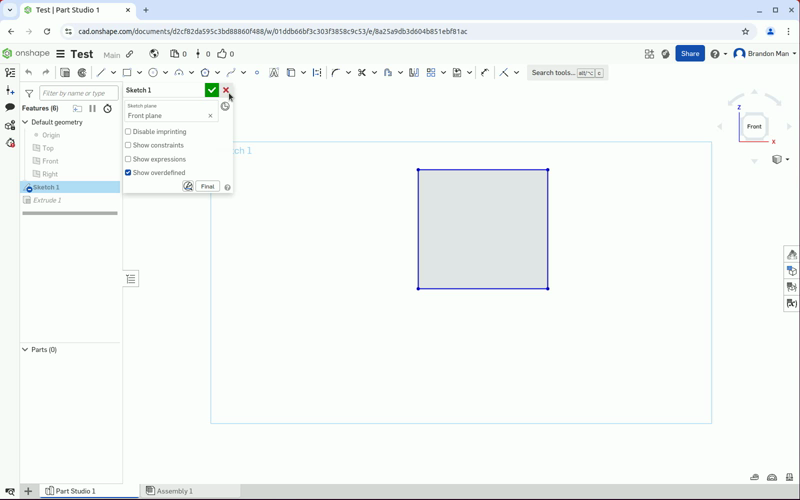
click(229, 92)
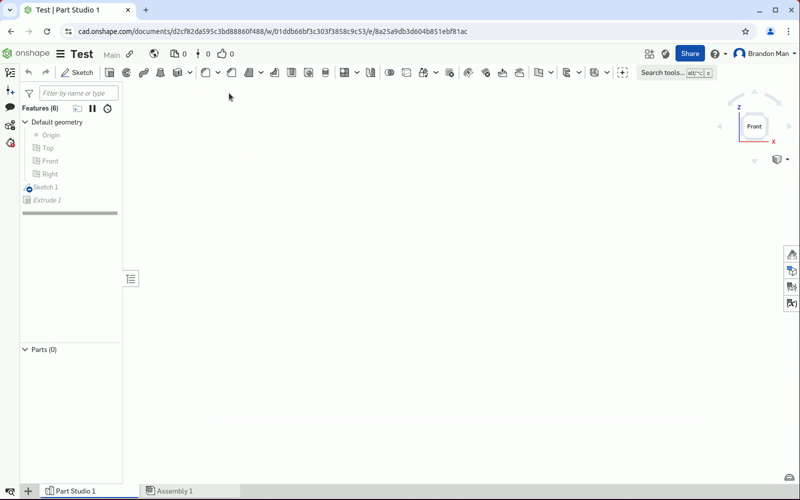
mouse_move(73, 352)
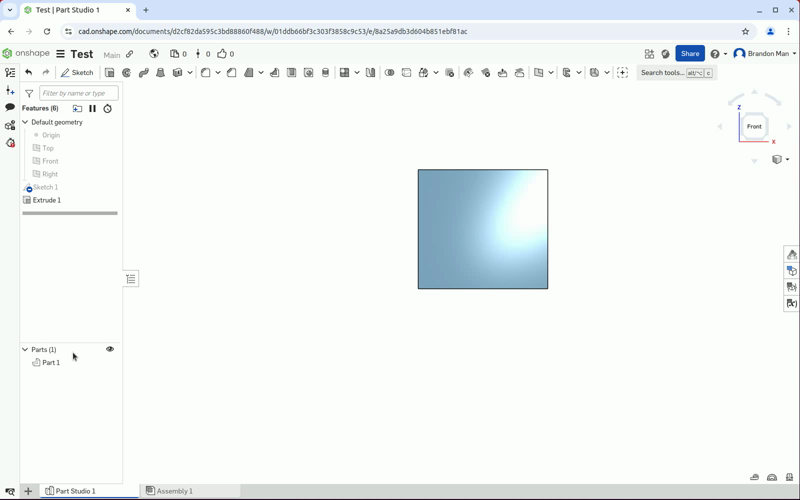
key(y)
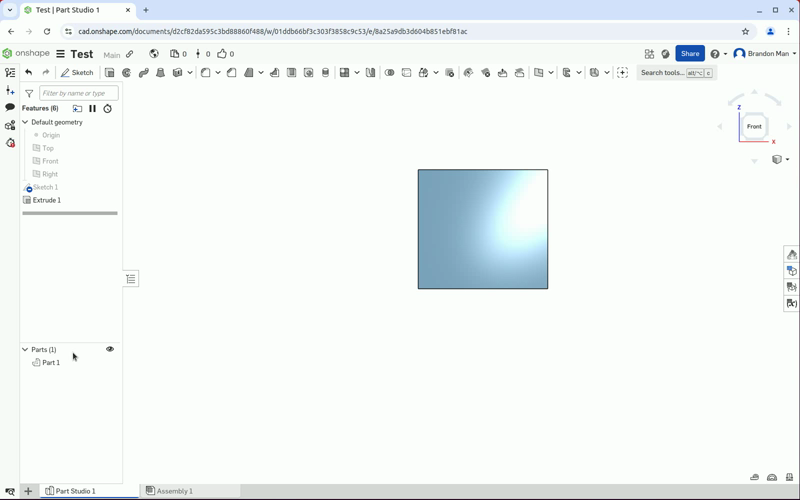
key(shift+p)
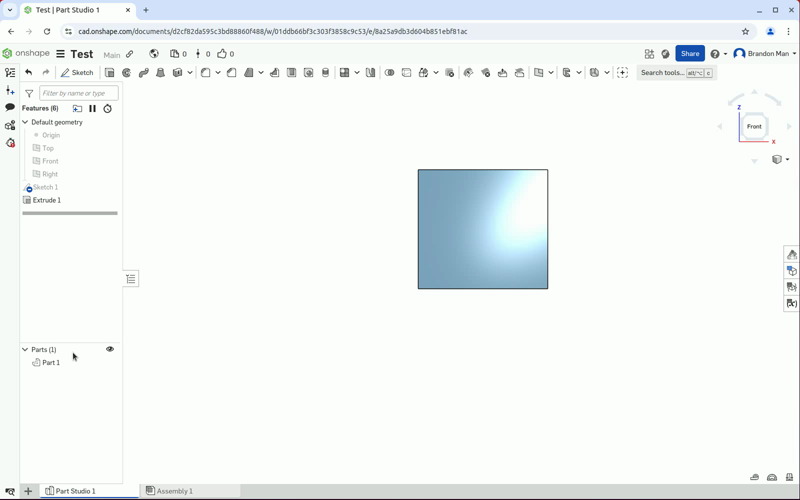
key(space)
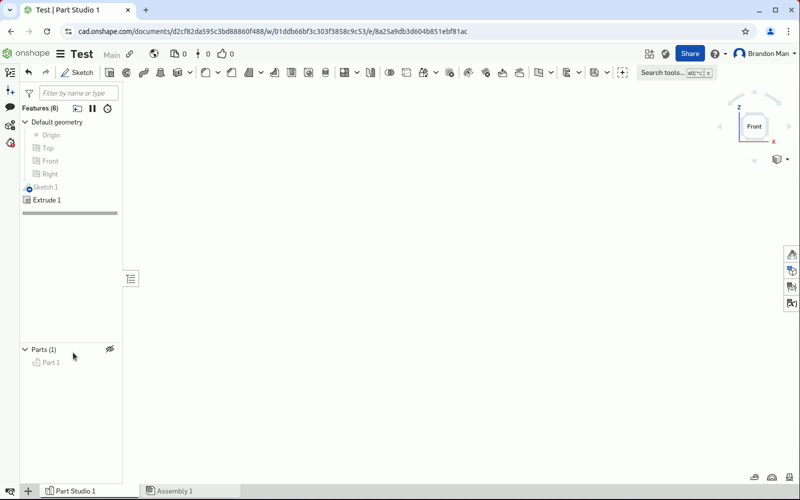
key_down(shift)
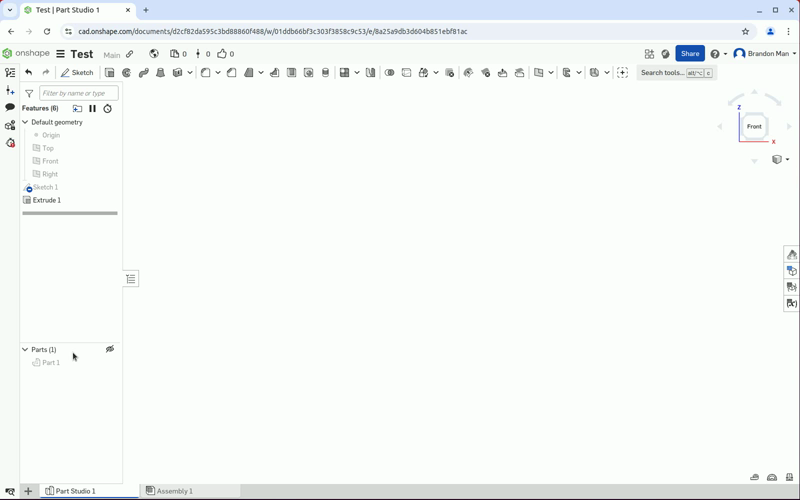
key(down)
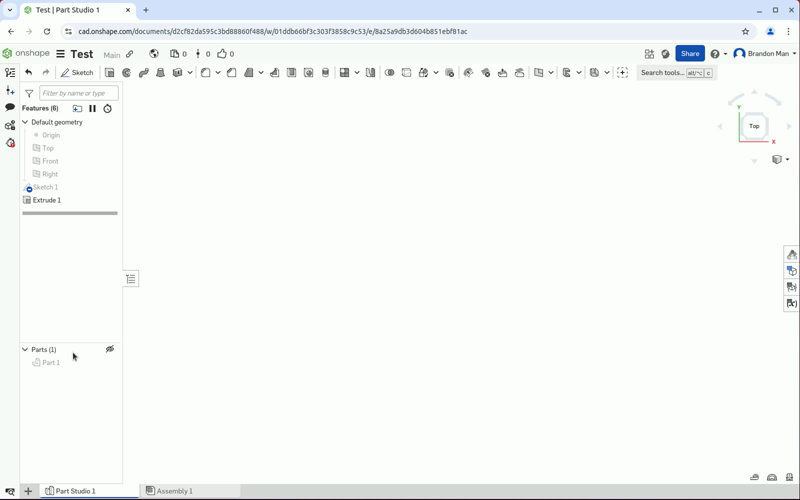
key_up(shift)
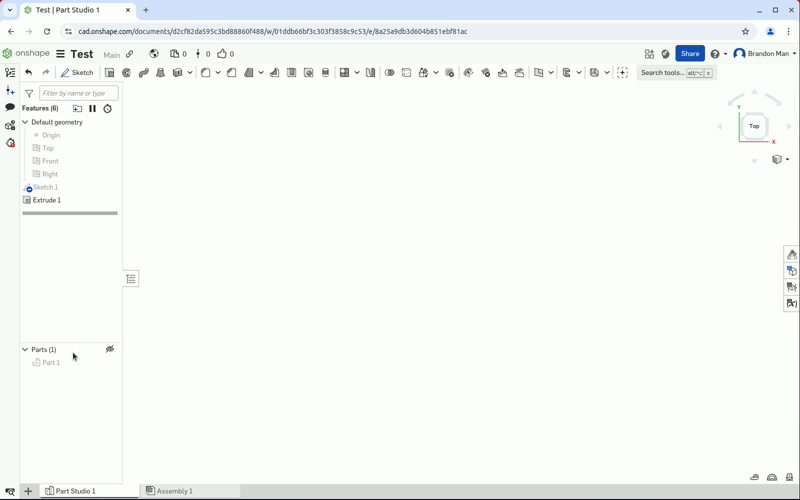
mouse_move(73, 352)
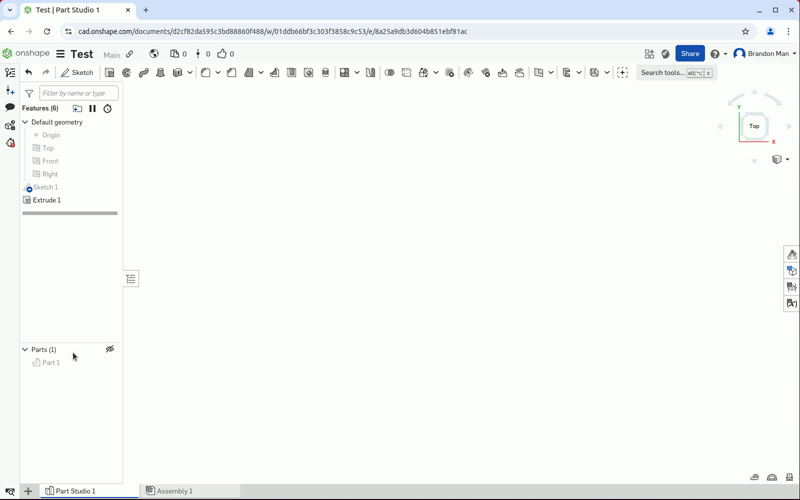
key(shift+y)
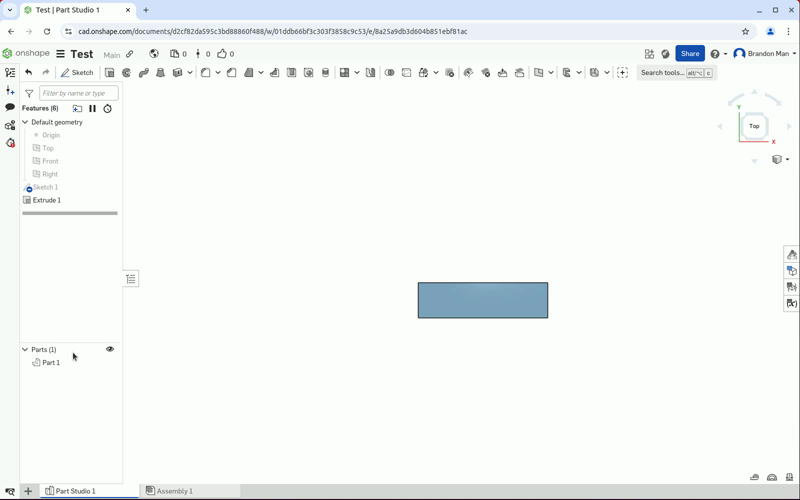
mouse_move(541, 75)
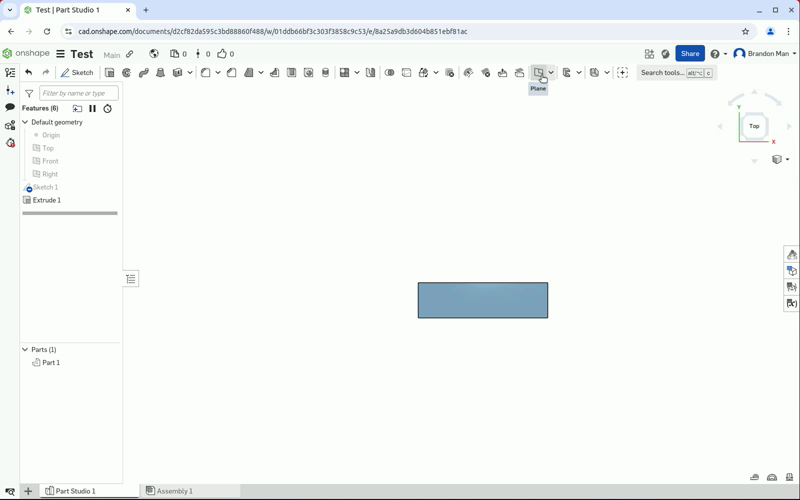
click(541, 75)
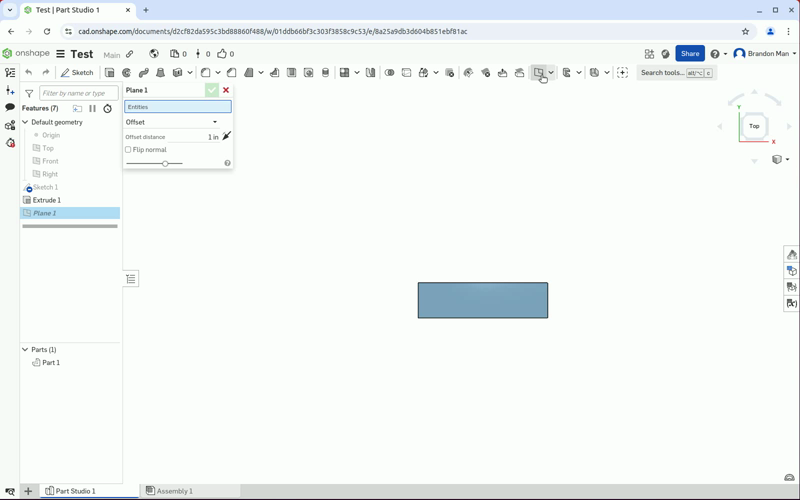
mouse_move(73, 150)
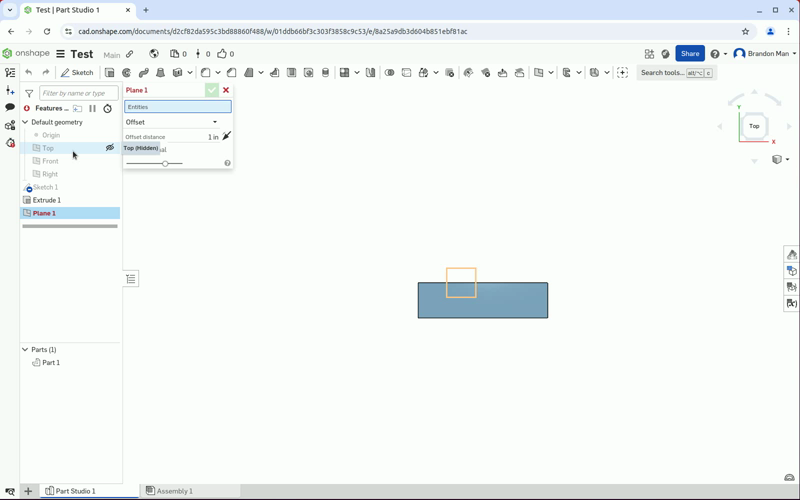
click(73, 150)
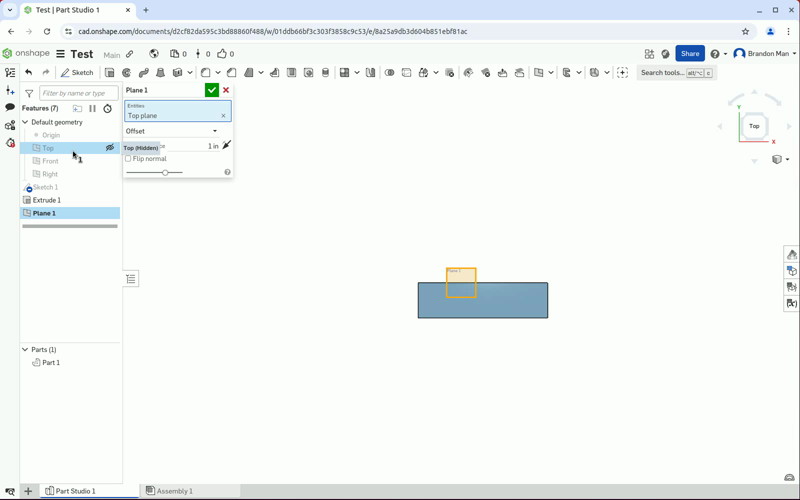
key(tab, 2)
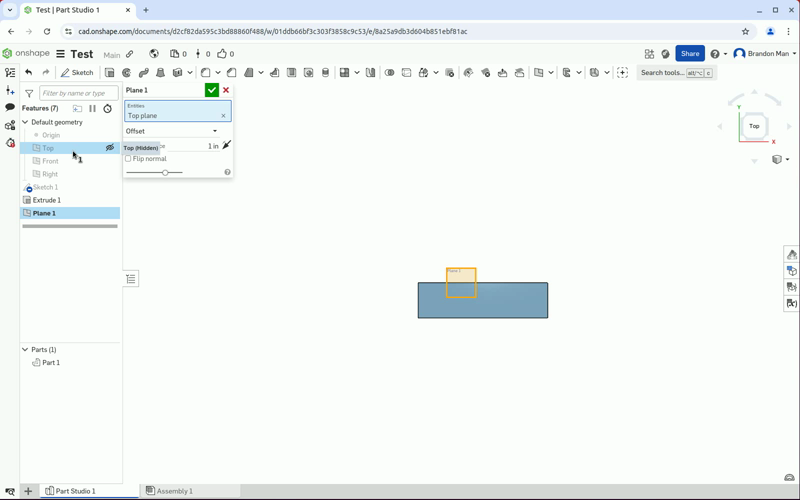
text(23.108)
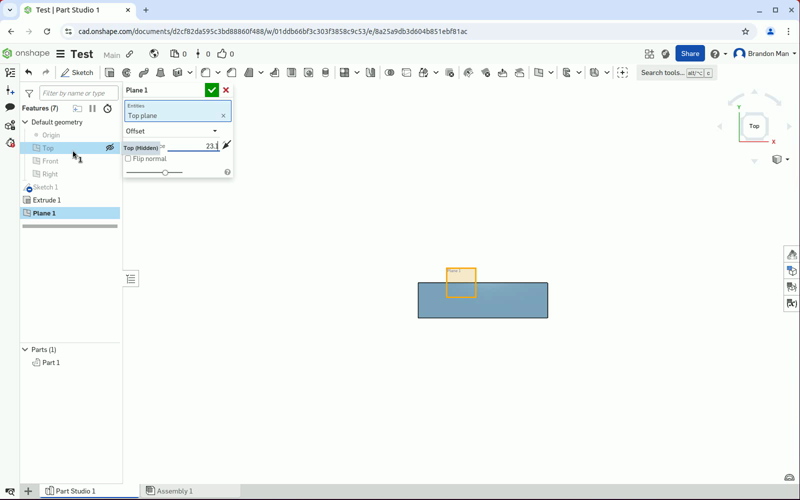
key(enter, 2)
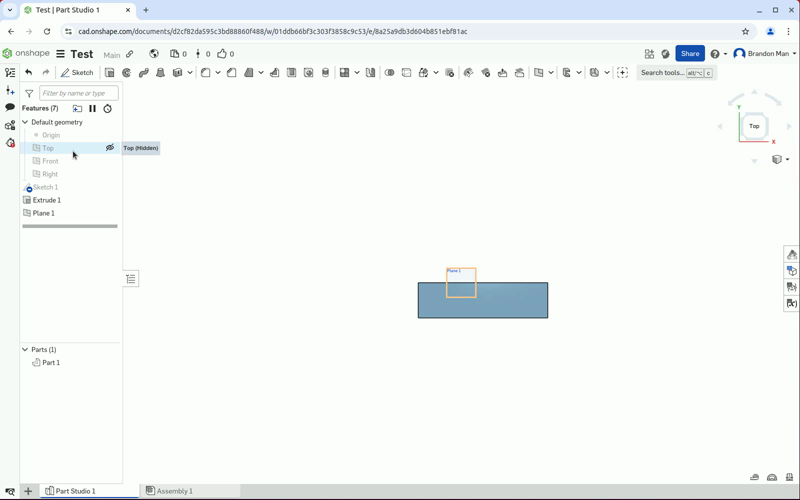
key(shift+s)
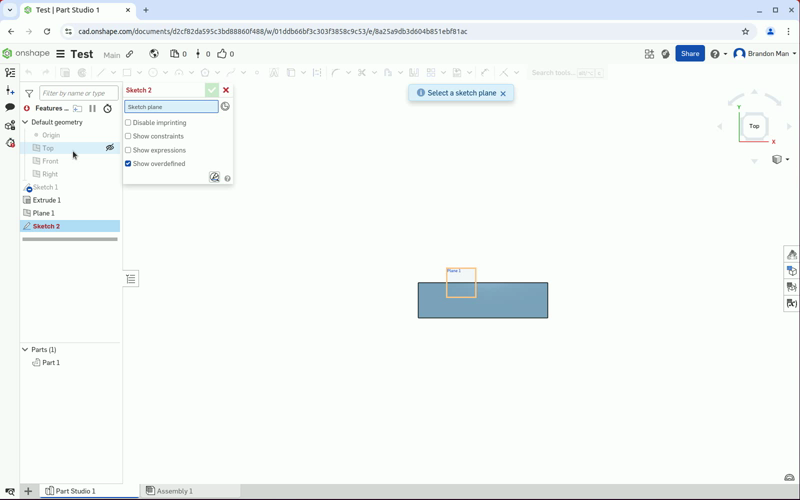
mouse_move(73, 215)
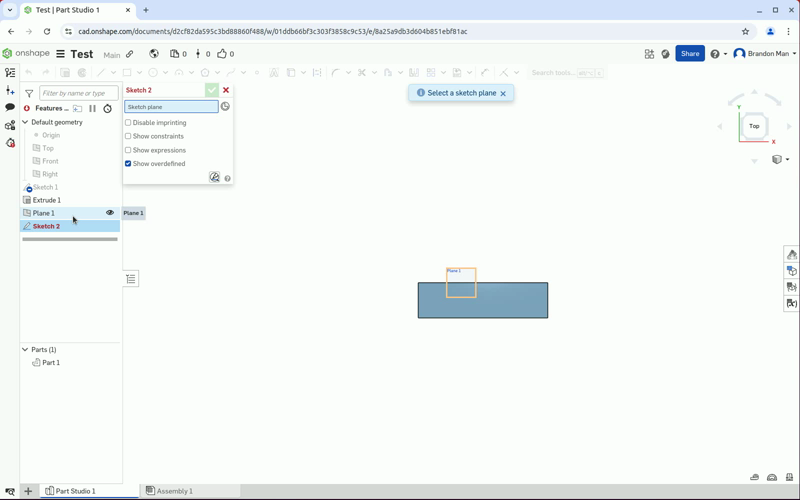
click(73, 215)
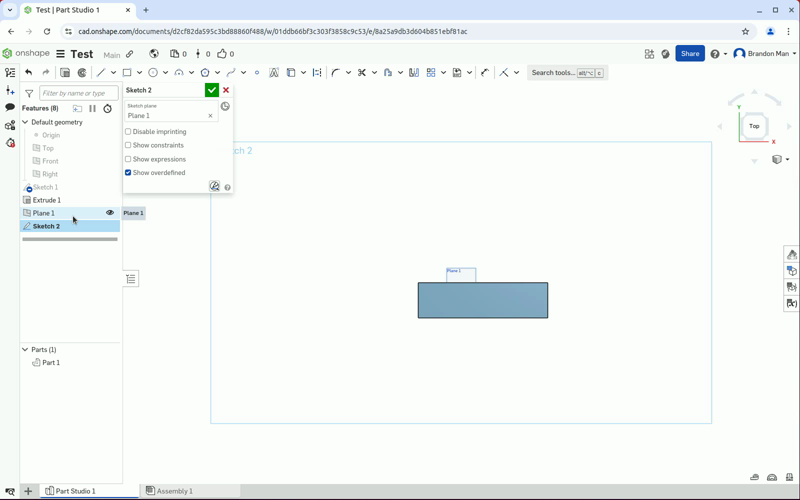
mouse_move(73, 352)
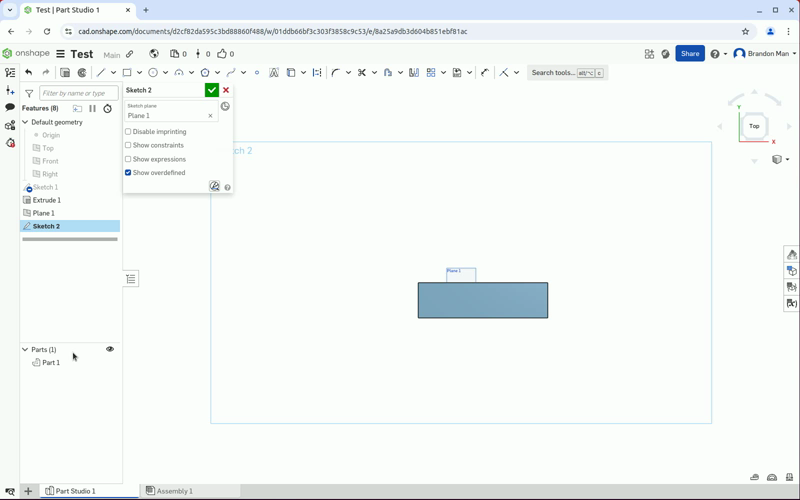
key(y)
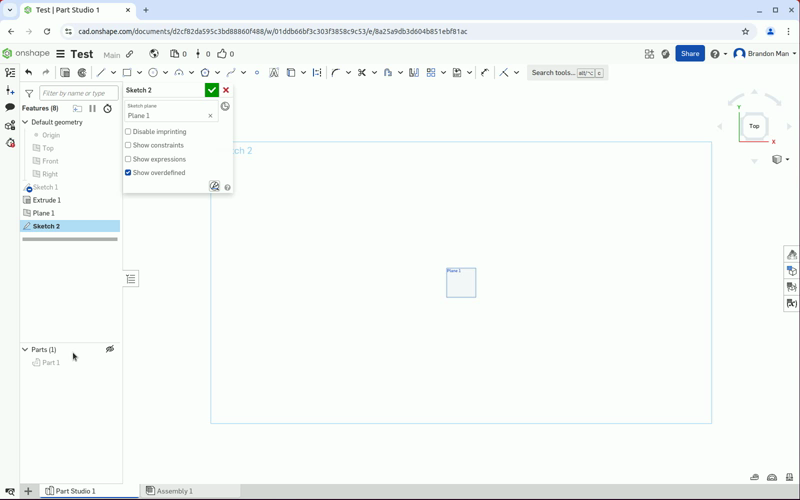
key(l)
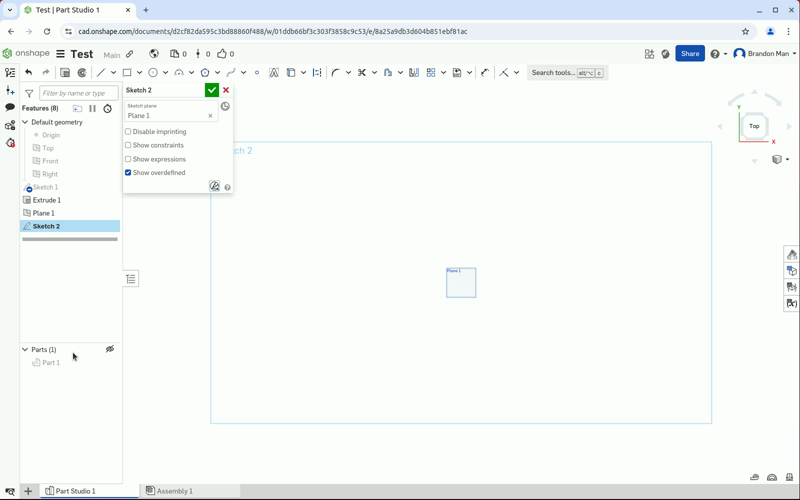
key_down(shift)
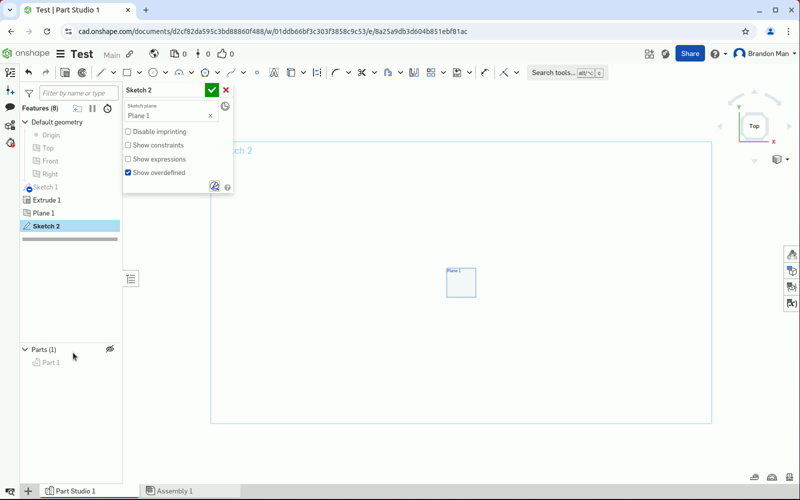
mouse_move(420, 314)
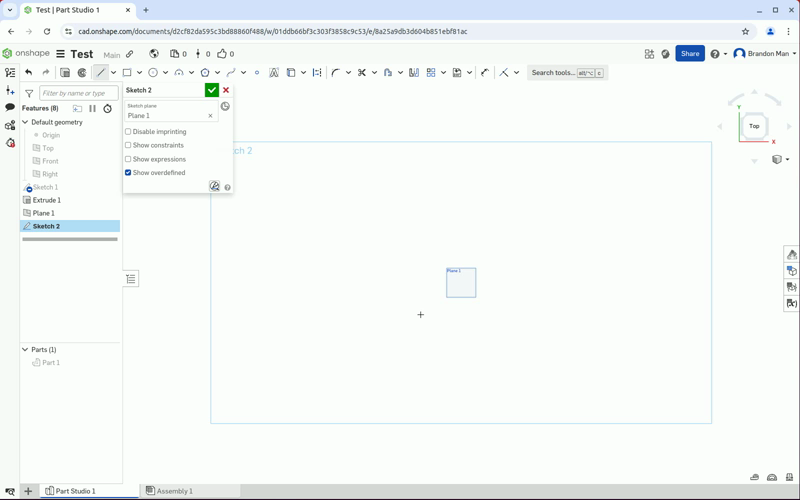
click(420, 314)
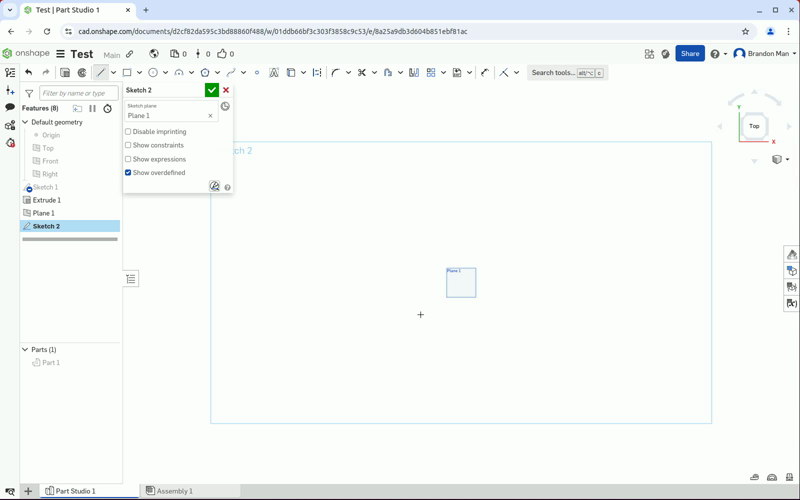
key_up(shift)
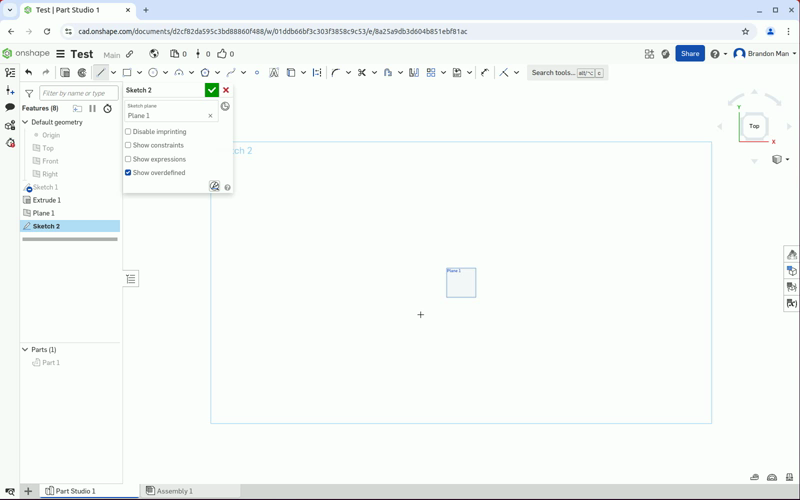
key_down(shift)
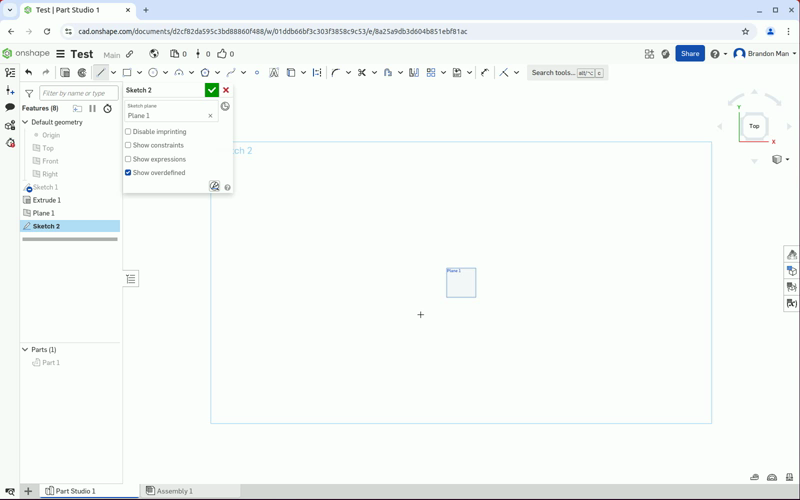
mouse_move(545, 314)
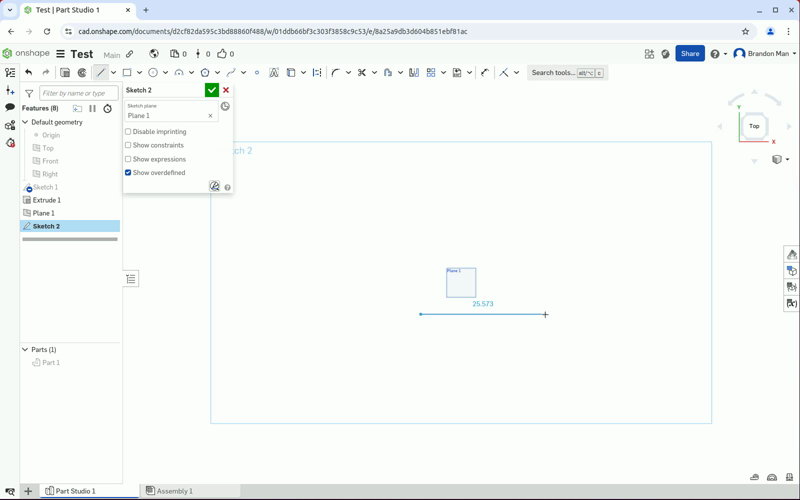
click(545, 314)
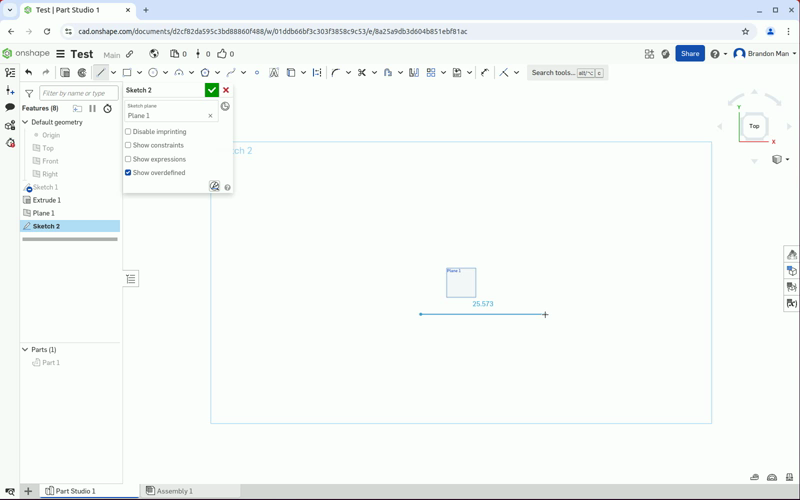
key_up(shift)
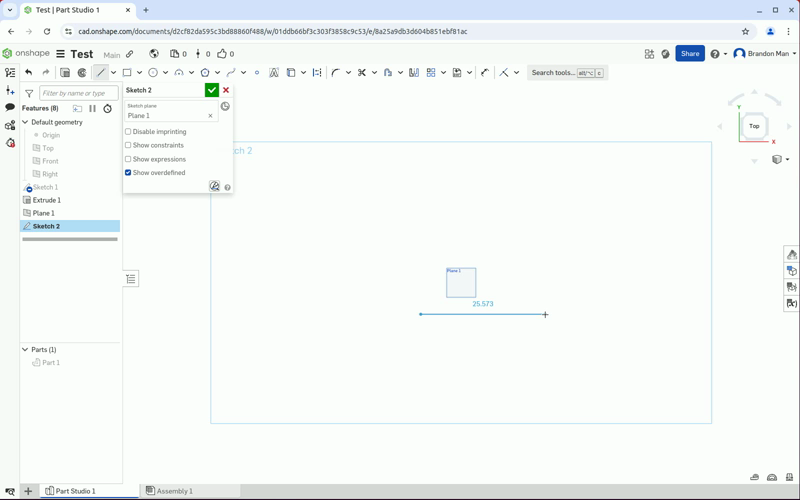
key_down(shift)
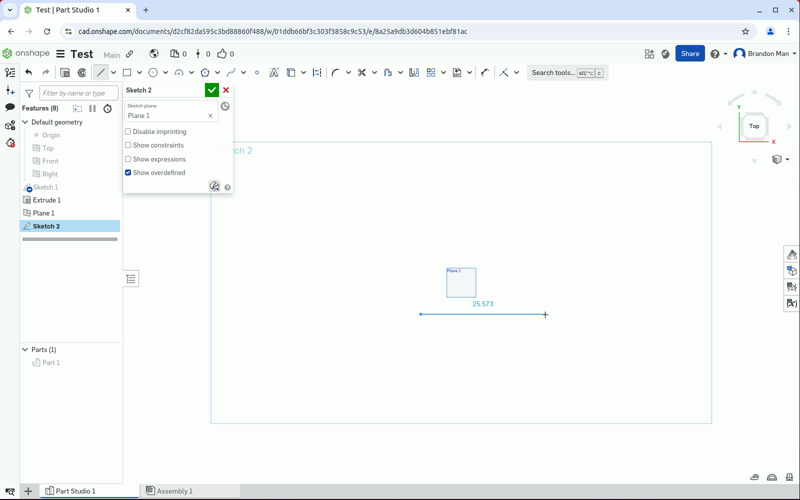
mouse_move(575, 314)
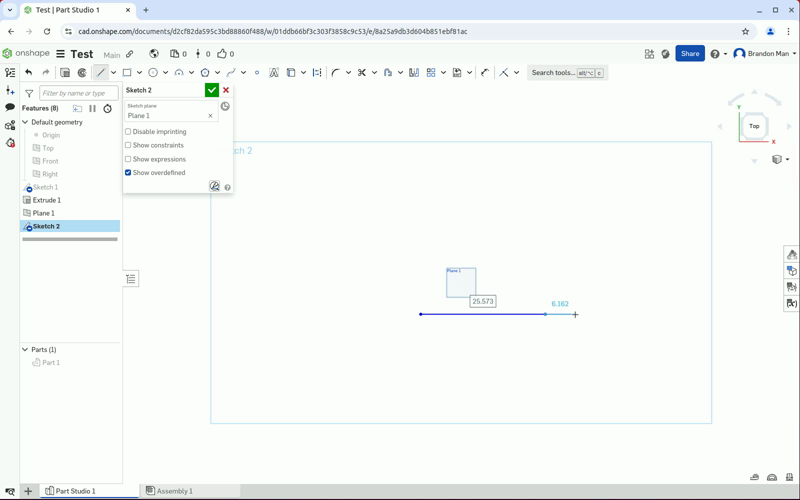
mouse_move(545, 284)
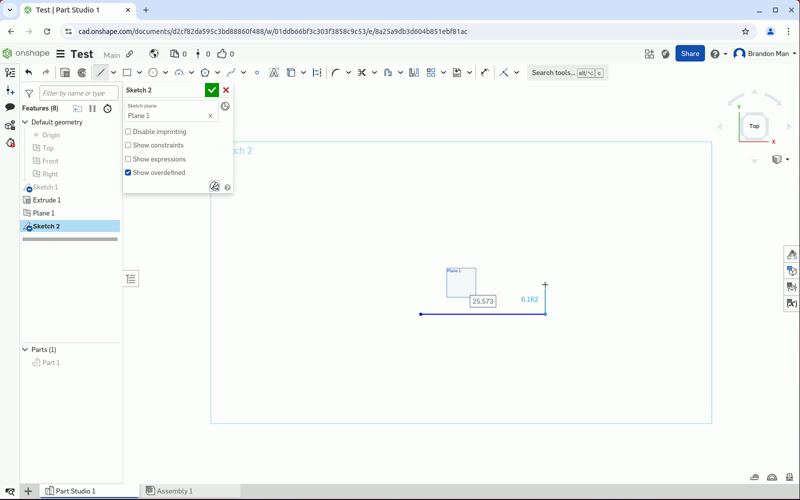
click(545, 284)
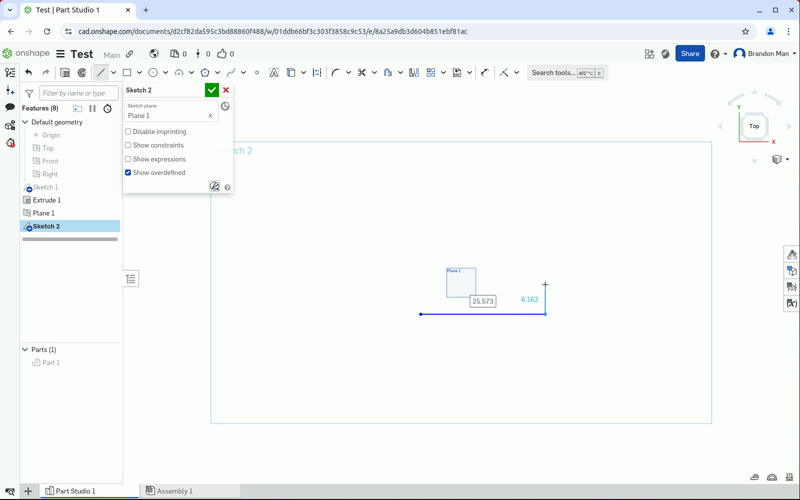
key_up(shift)
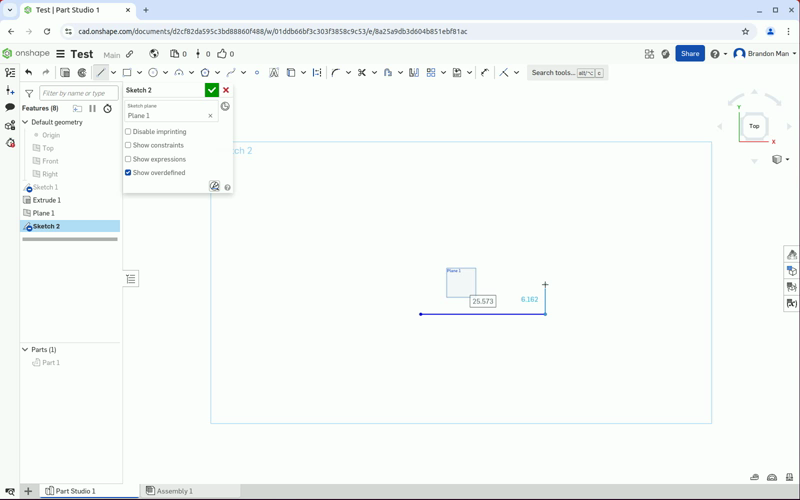
key_down(shift)
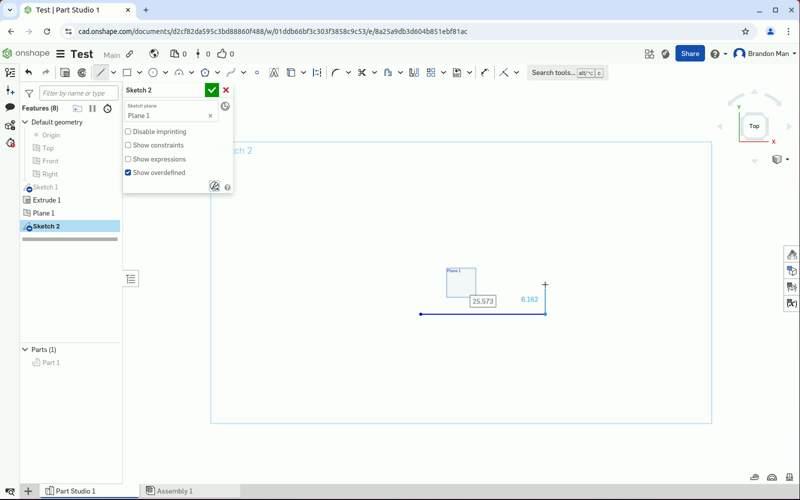
mouse_move(420, 284)
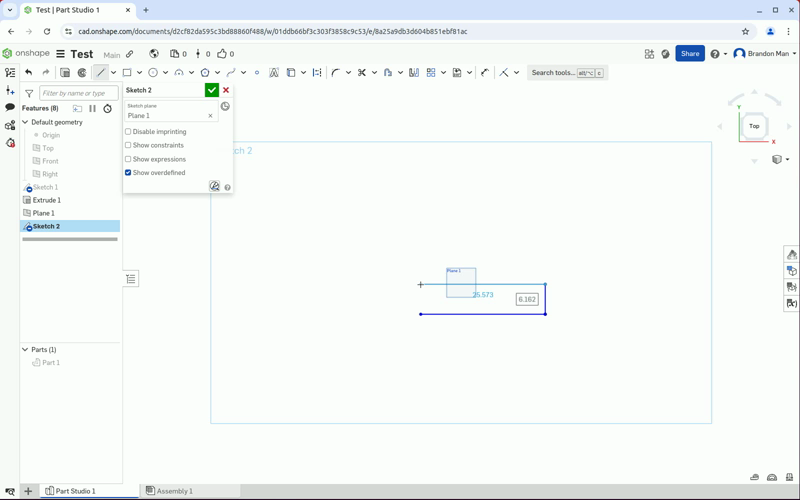
click(420, 284)
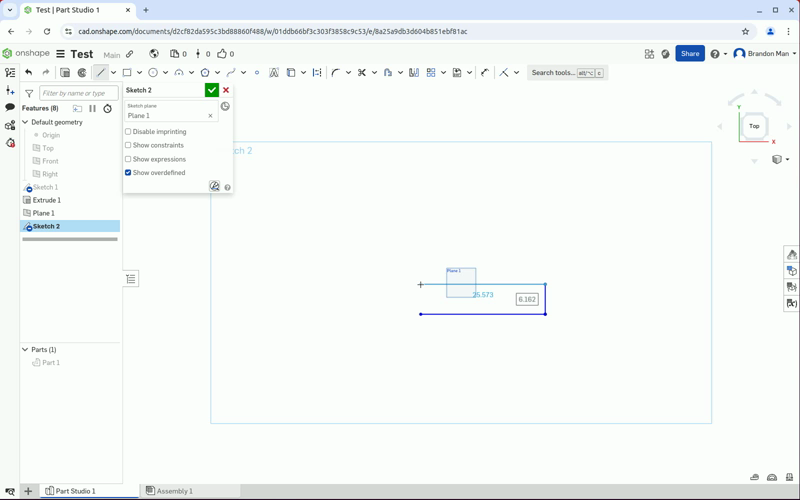
key_up(shift)
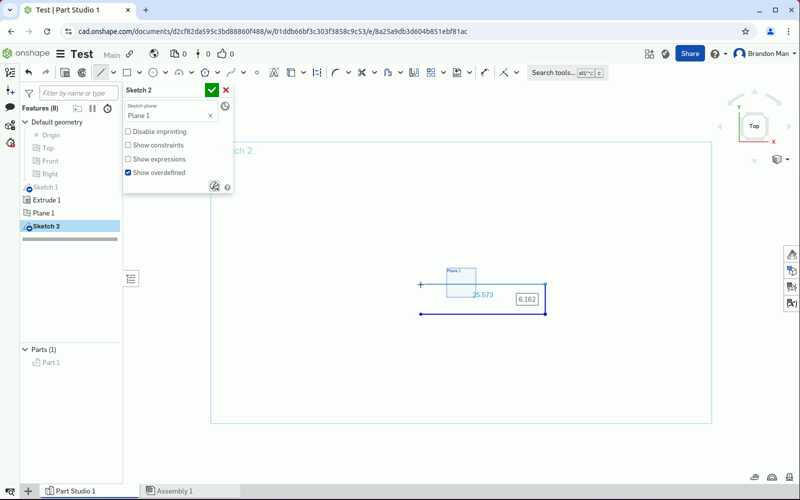
mouse_move(450, 284)
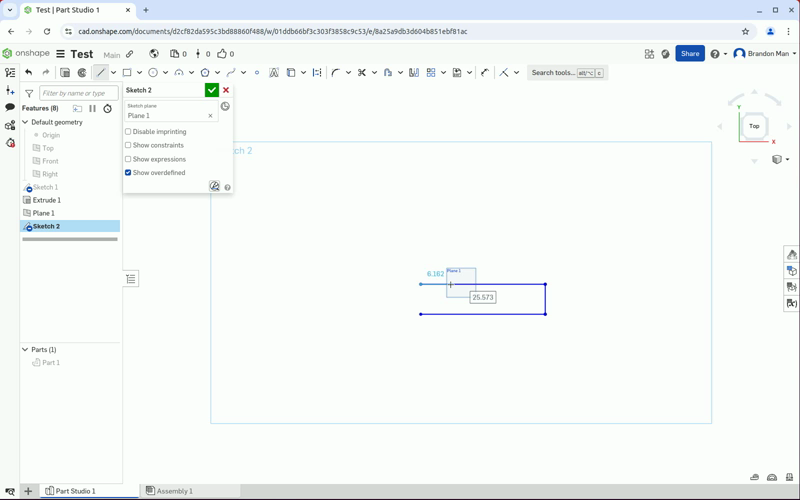
key_down(shift)
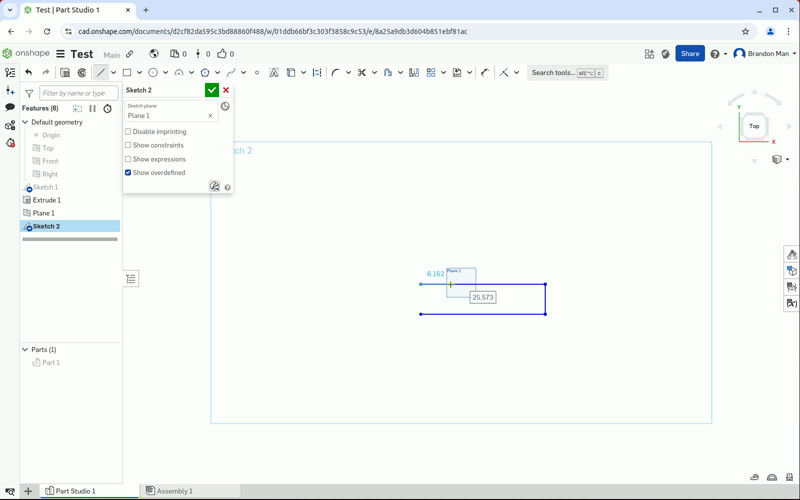
mouse_move(420, 314)
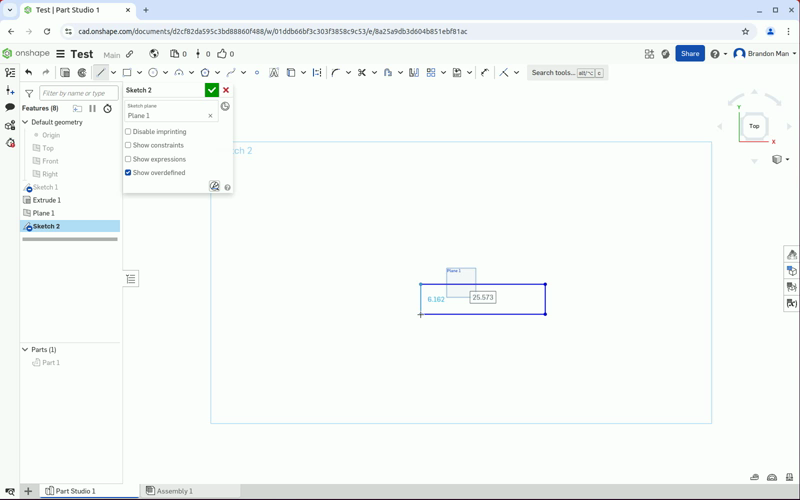
key_up(shift)
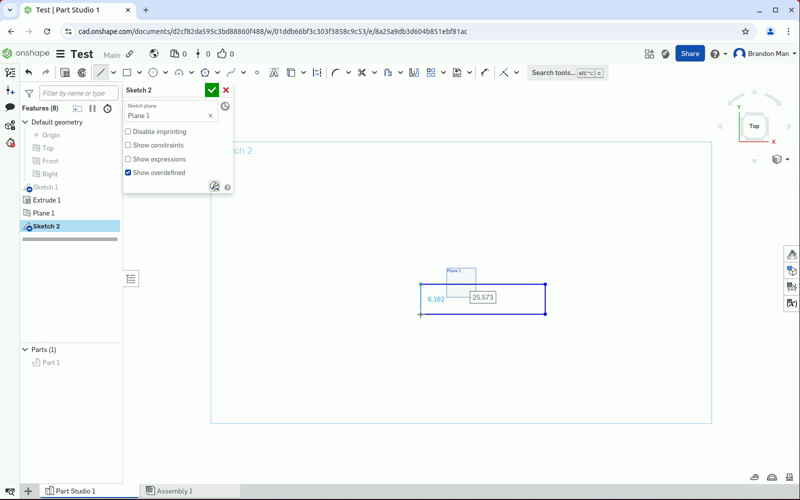
click(420, 314)
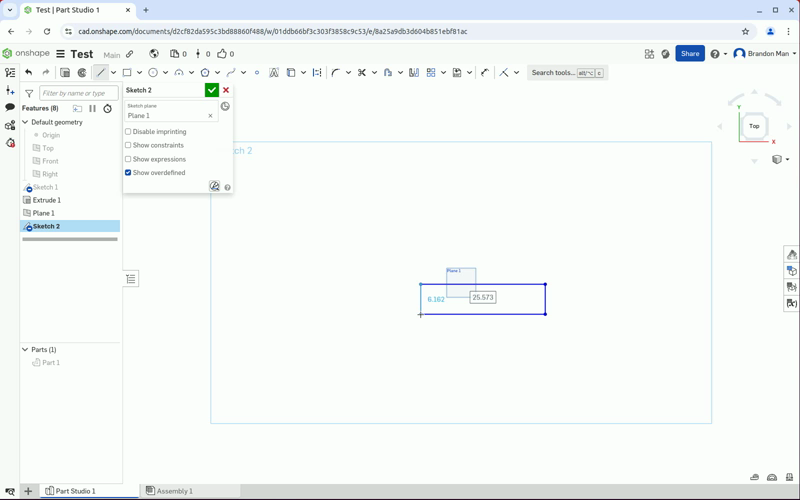
key(esc)
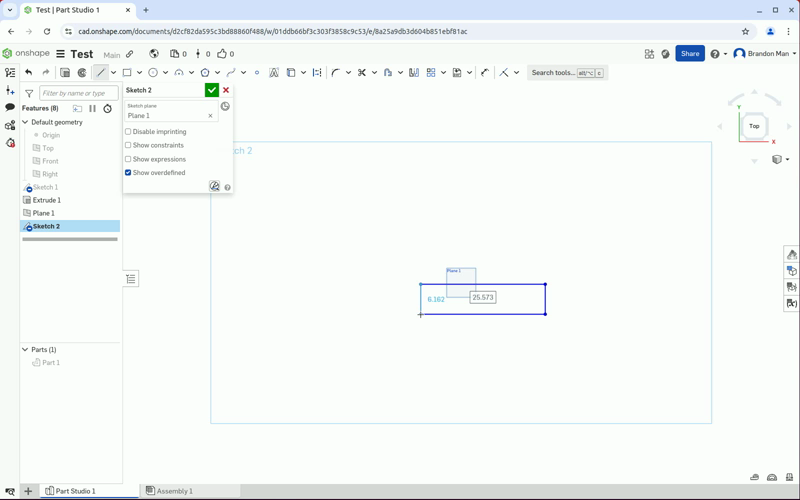
mouse_move(447, 300)
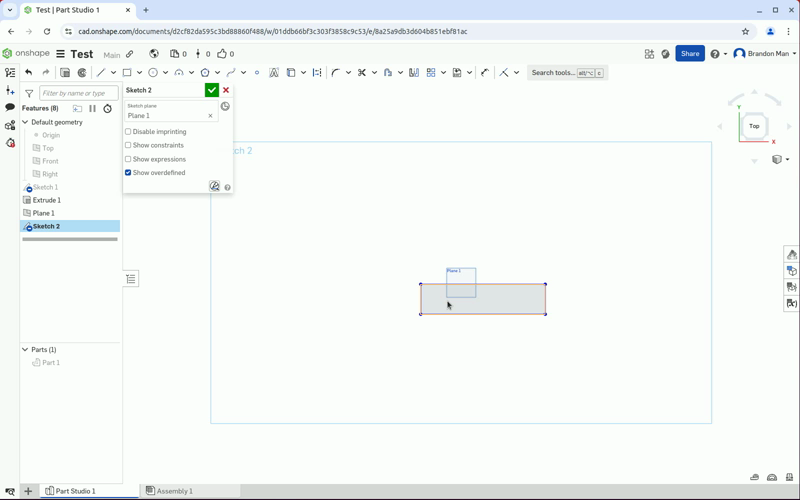
click(447, 300)
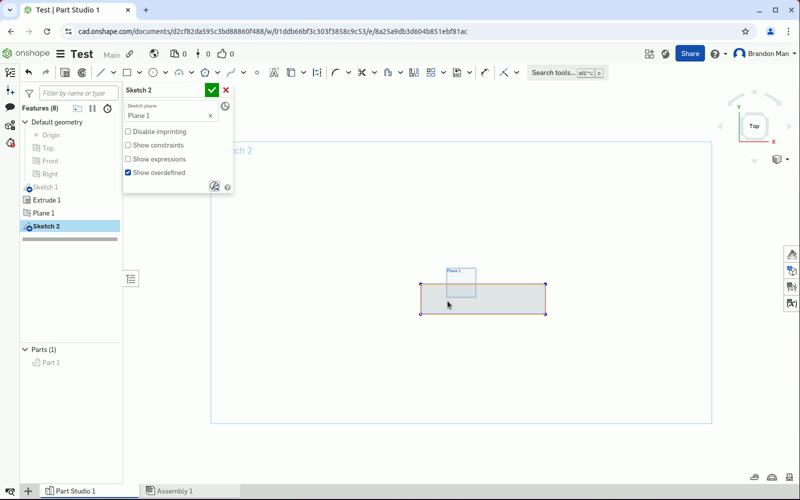
mouse_move(73, 352)
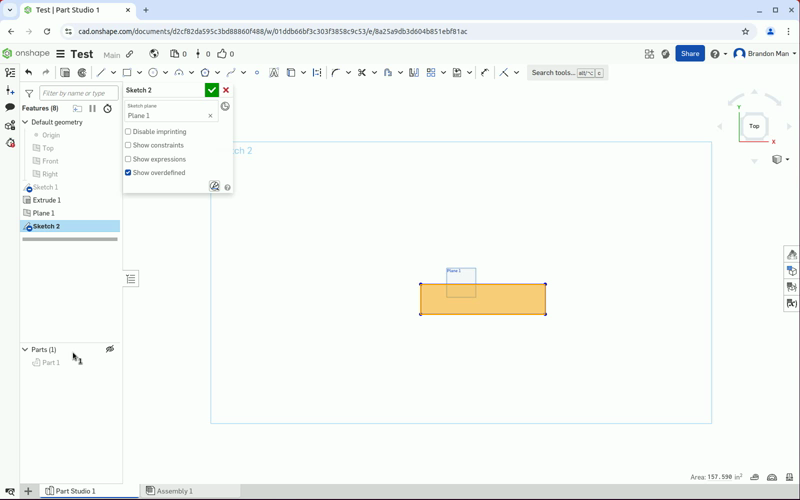
key(shift+y)
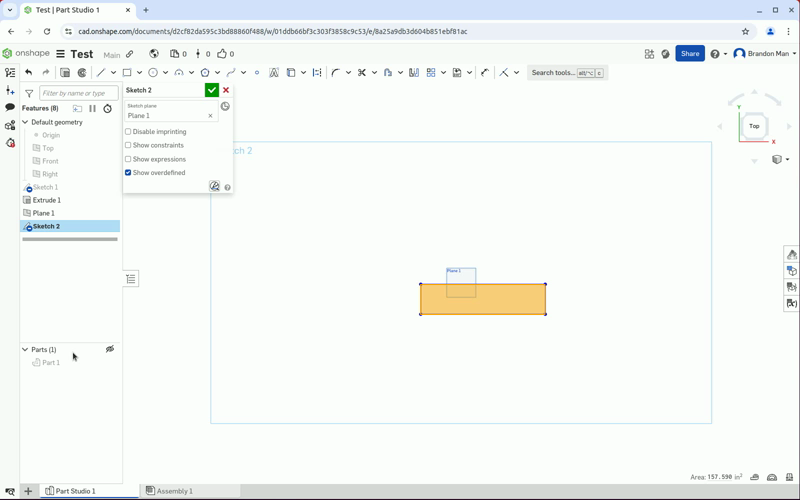
key(shift+e)
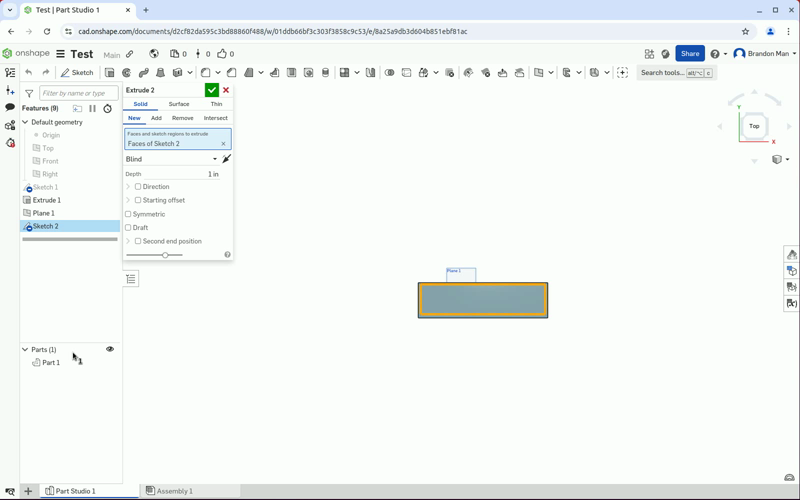
mouse_move(143, 106)
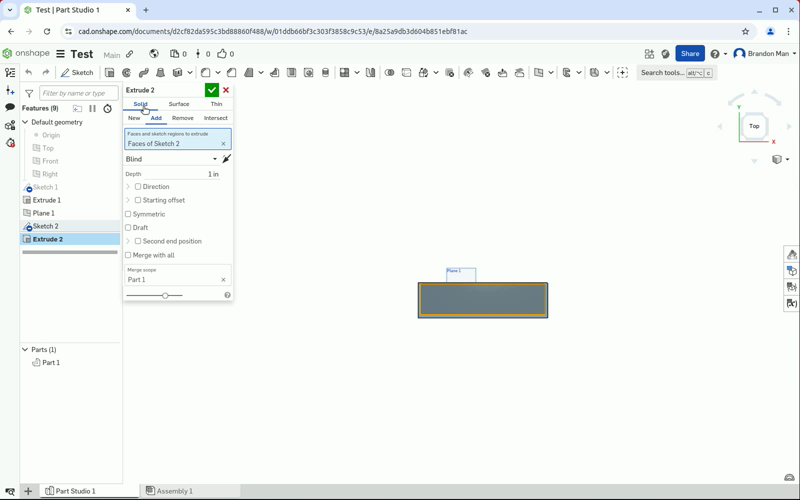
click(143, 106)
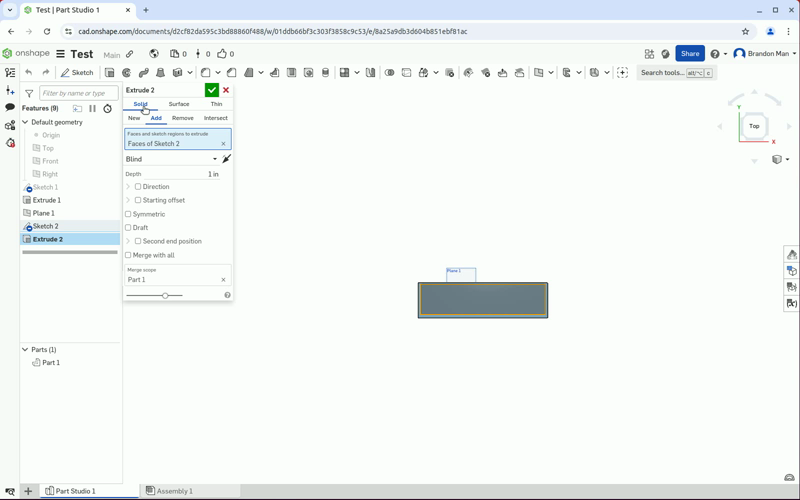
mouse_move(186, 120)
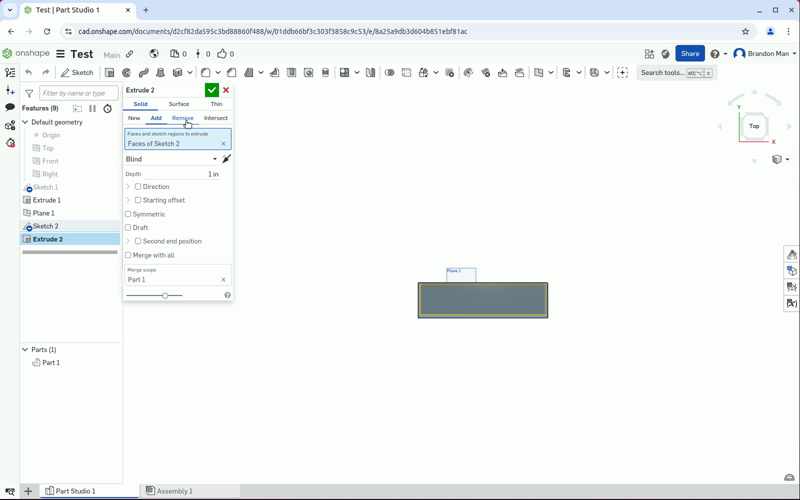
click(186, 120)
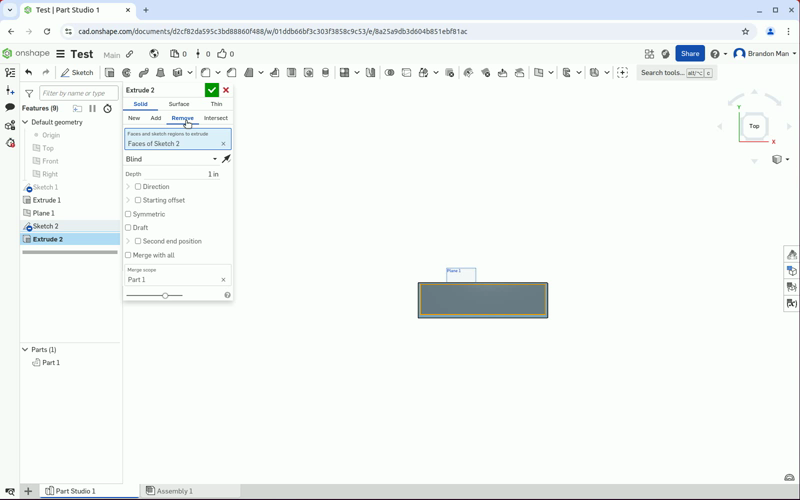
key(tab, 4)
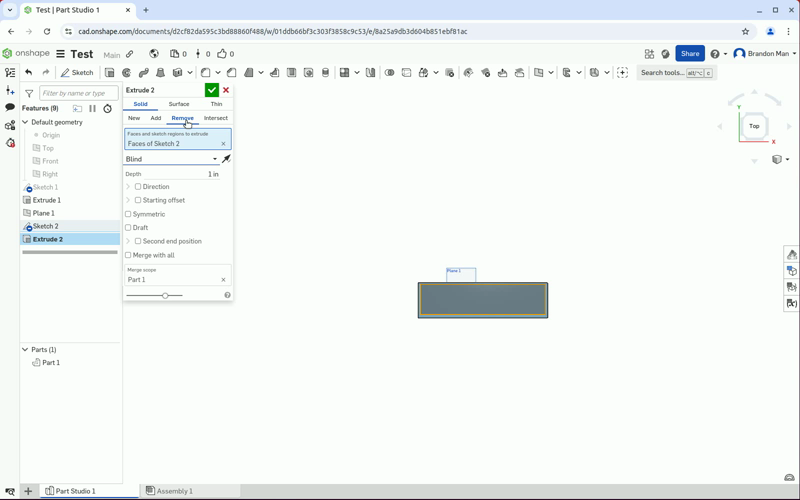
text(23.83)
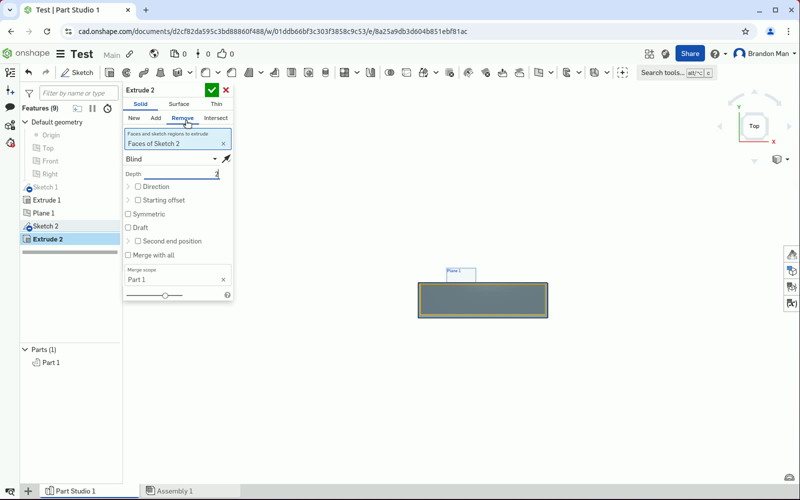
key(tab, 6)
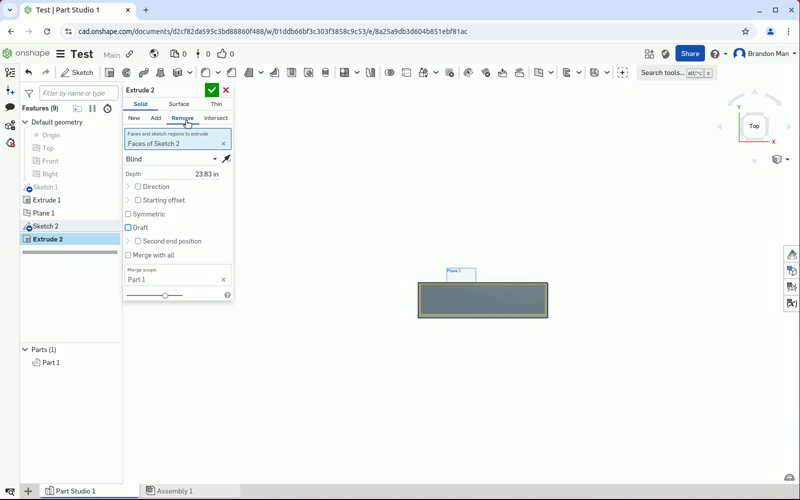
key(space)
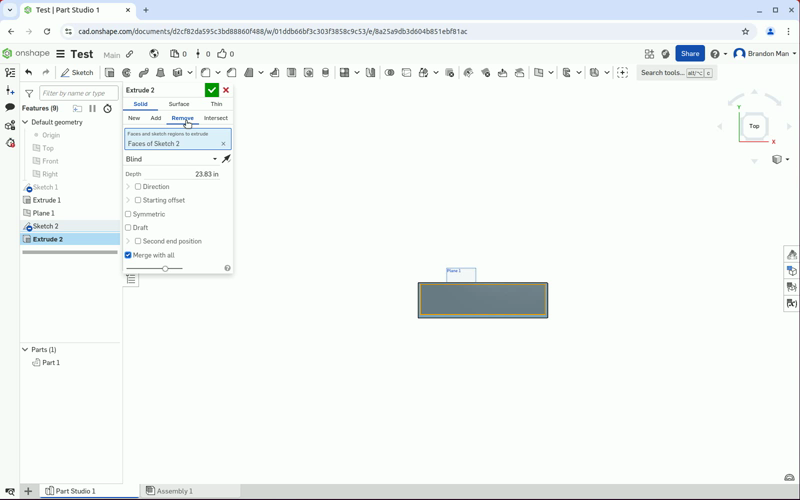
key(enter)
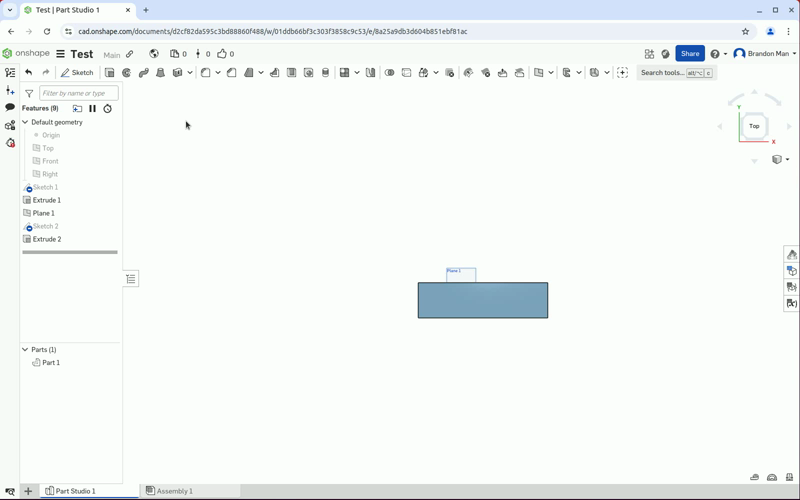
key(shift+h)
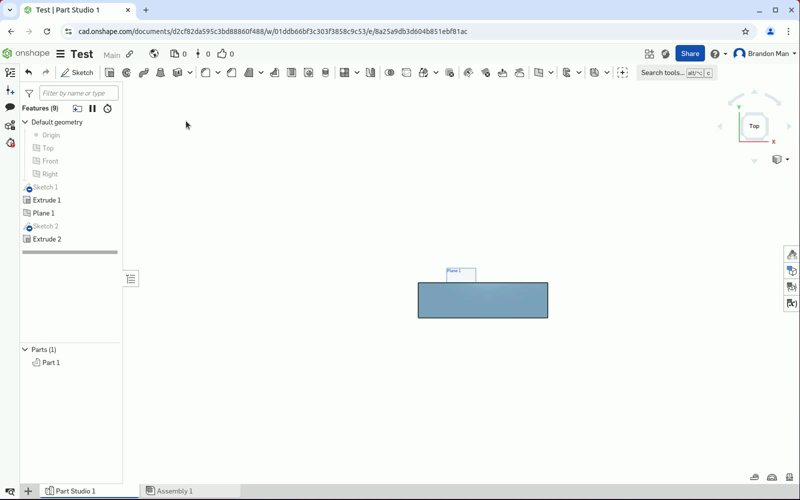
key(shift+h)
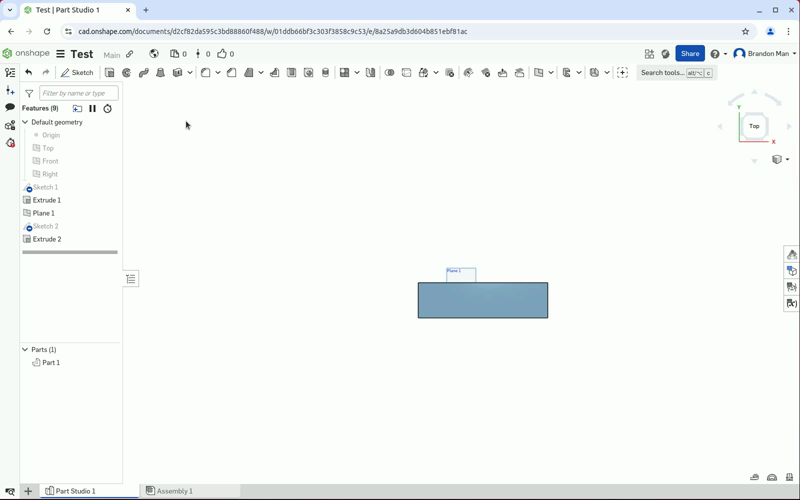
key(shift+7)
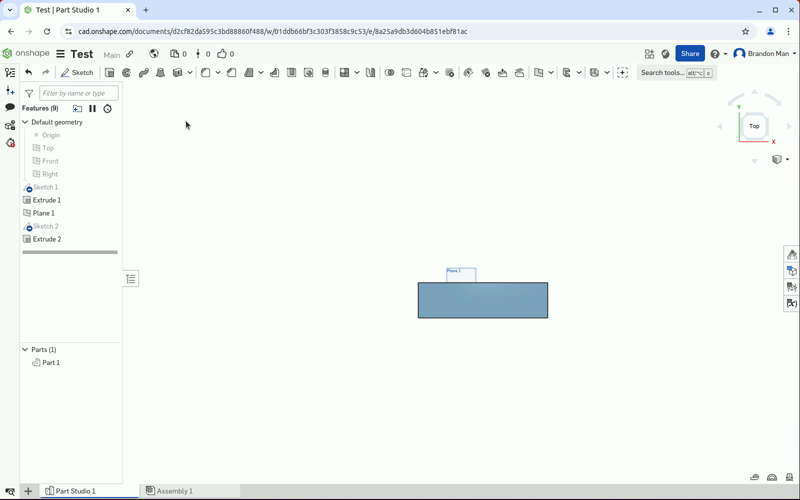
key(up, 3)
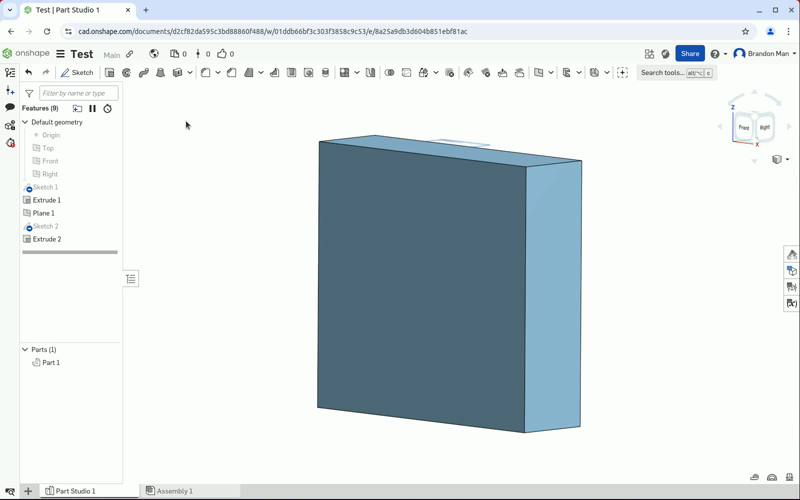
key(left, 3)
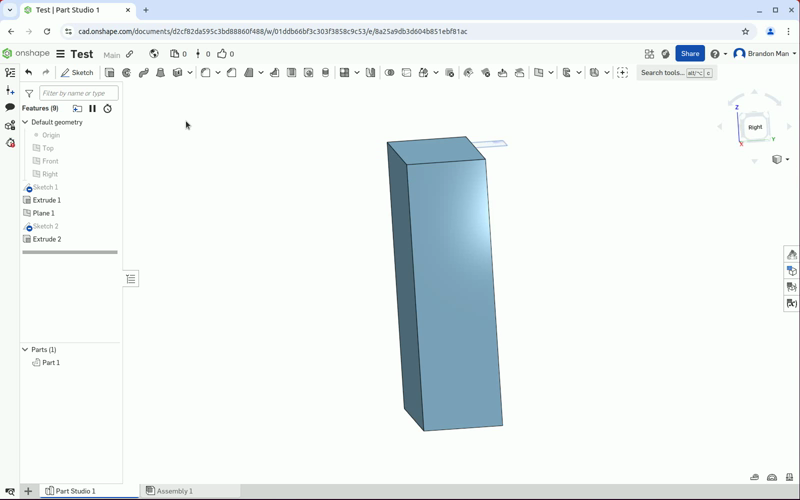
key(right, 3)
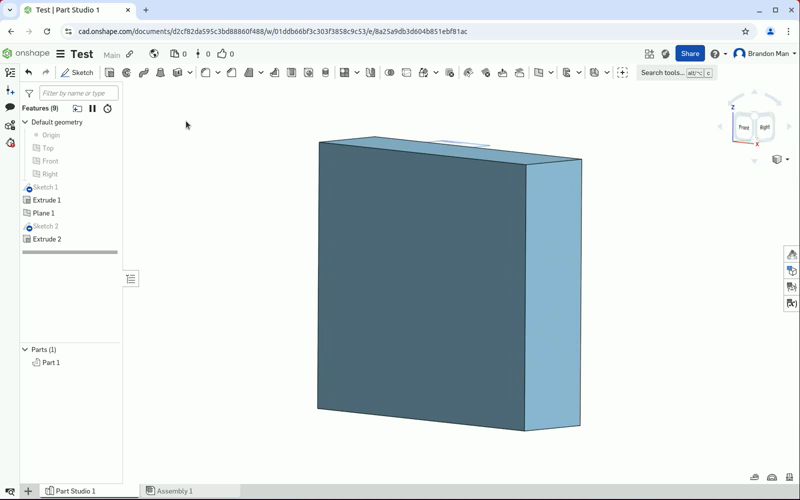
key(down, 3)
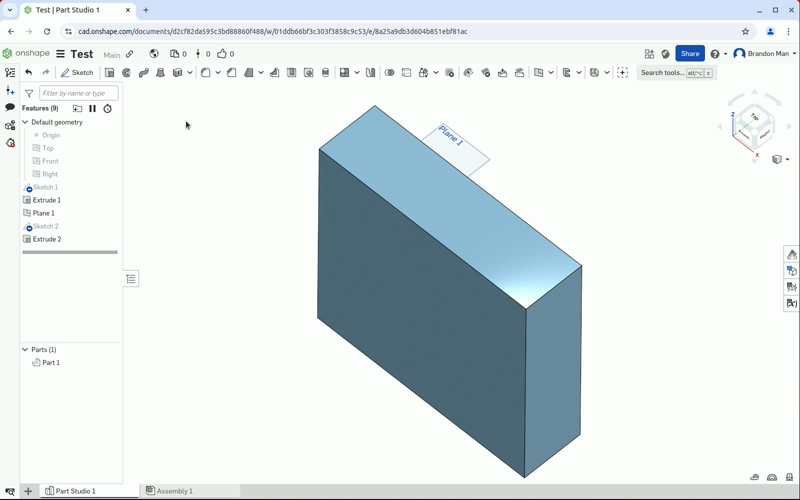
mouse_move(73, 189)
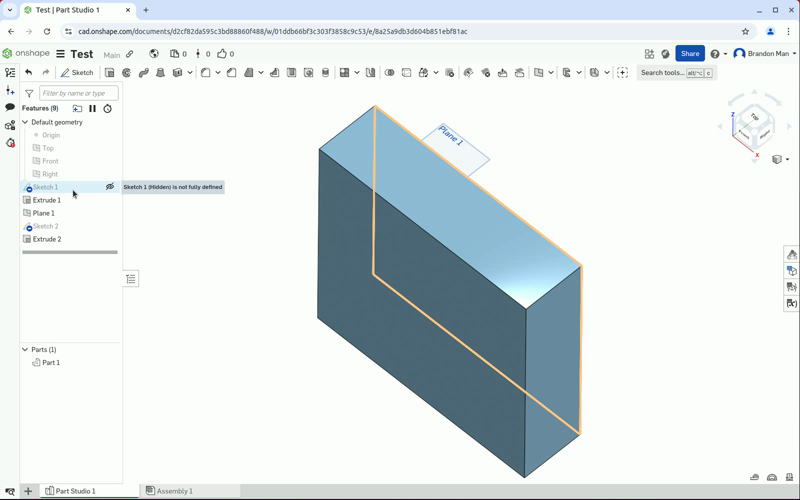
click(73, 189)